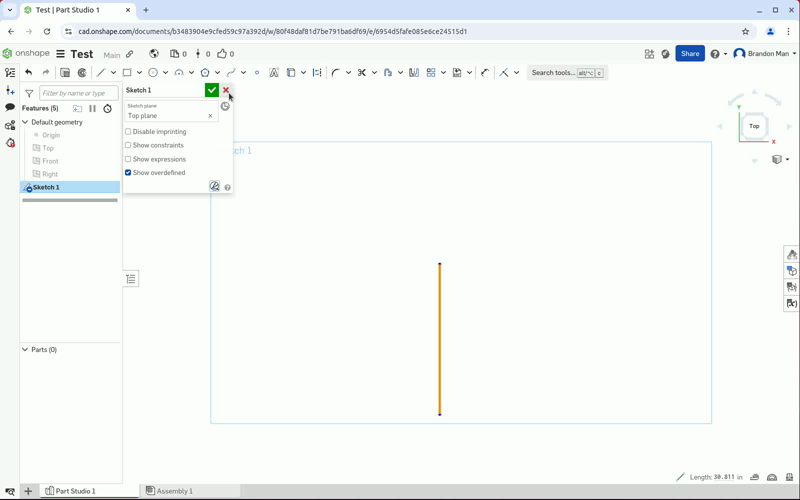
key(shift+h)
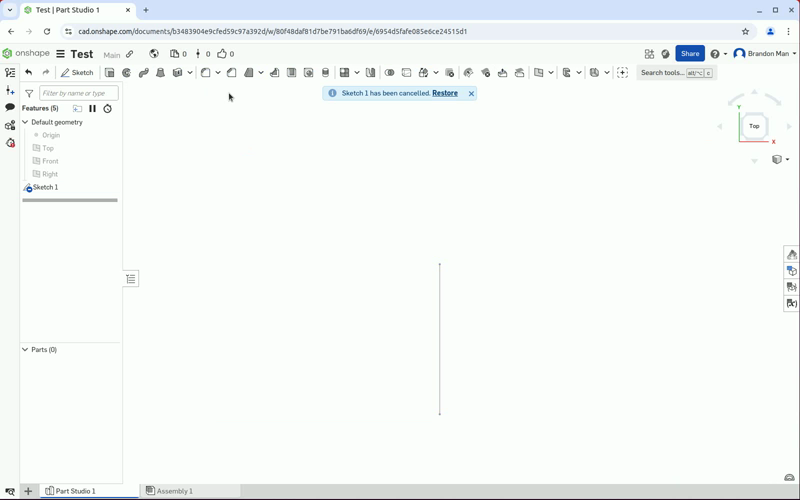
key(shift+s)
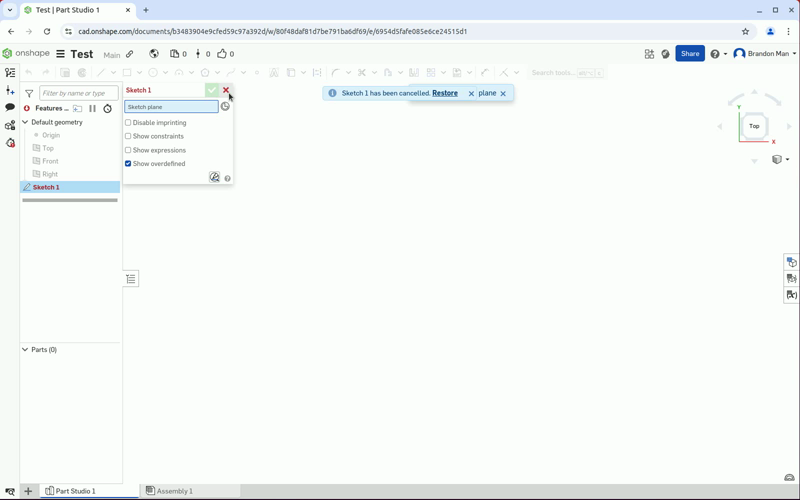
mouse_move(73, 150)
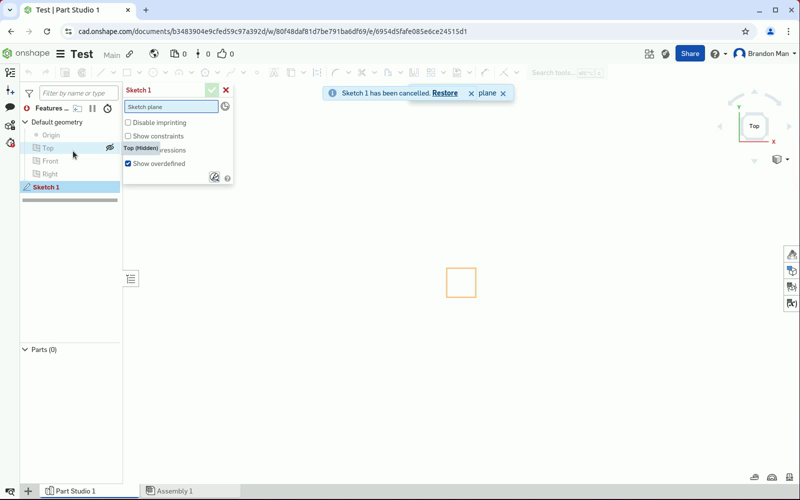
click(73, 150)
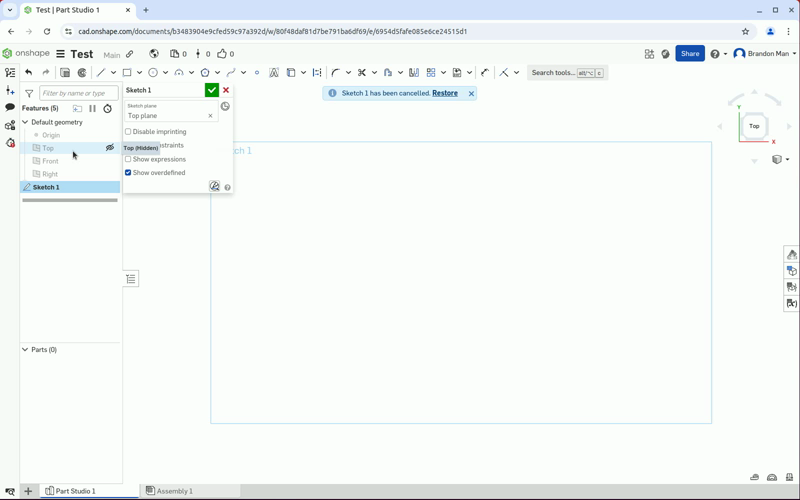
mouse_move(73, 352)
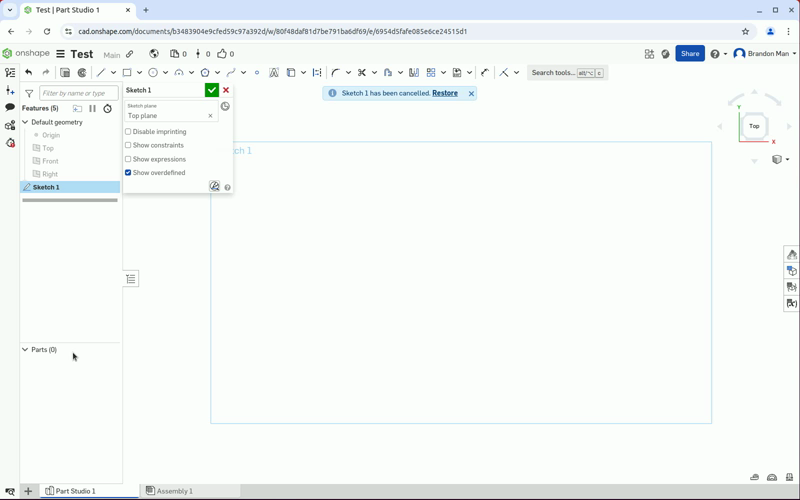
key(y)
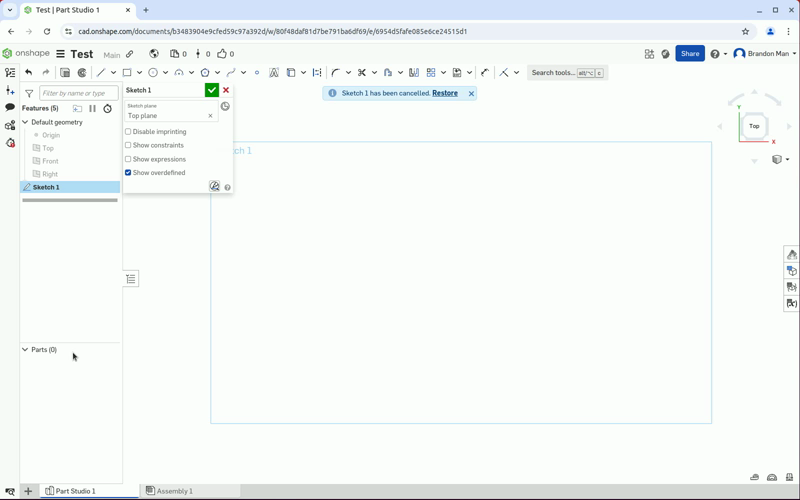
key(l)
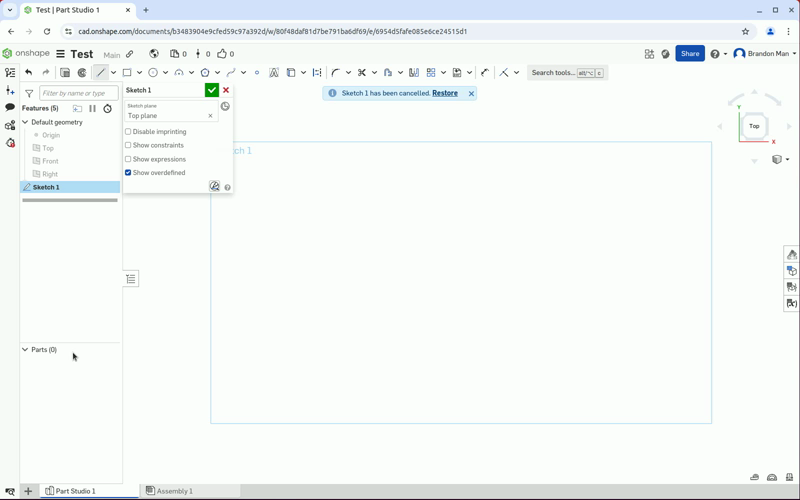
key_down(shift)
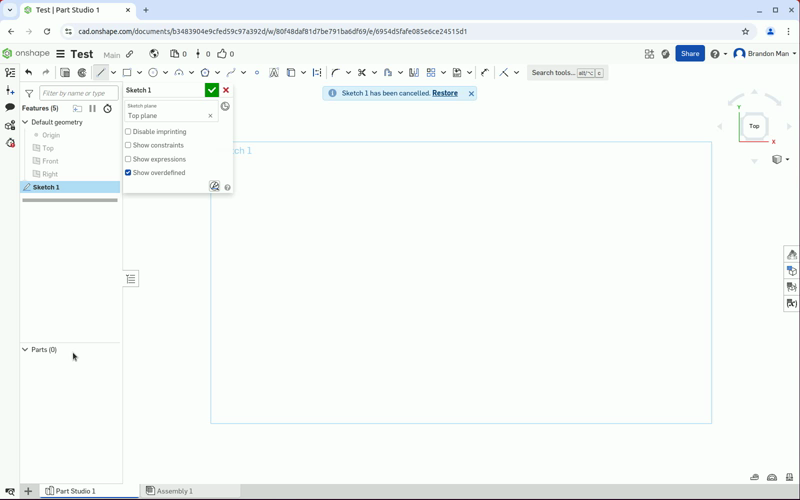
mouse_move(347, 227)
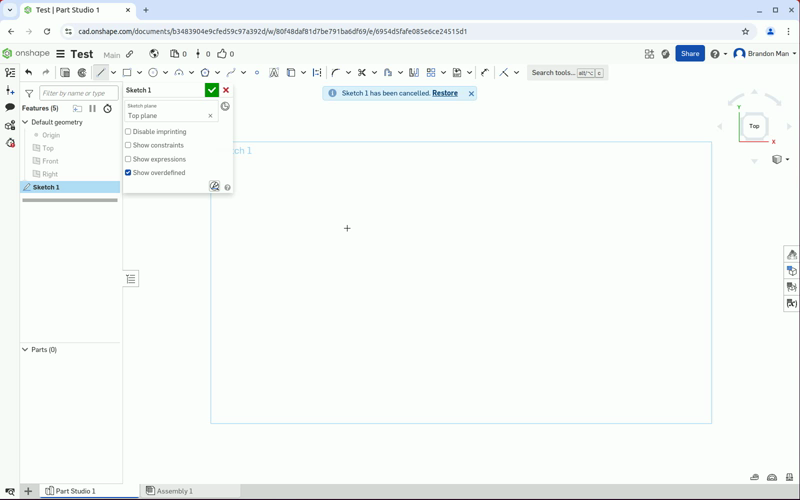
click(347, 227)
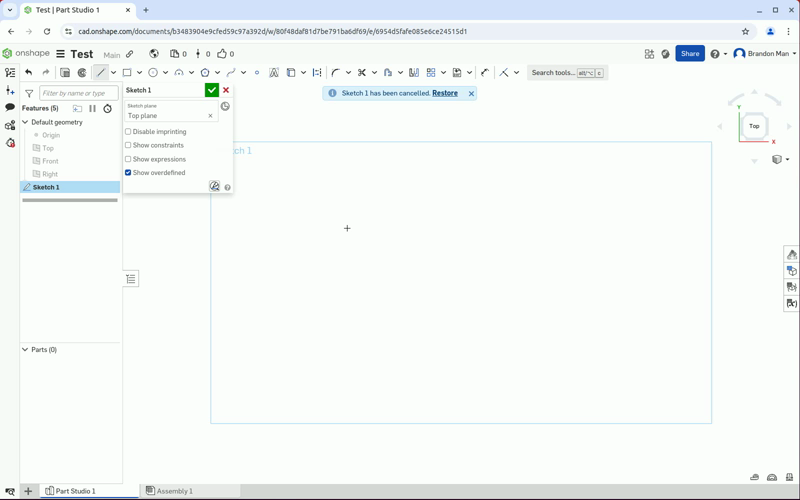
key_up(shift)
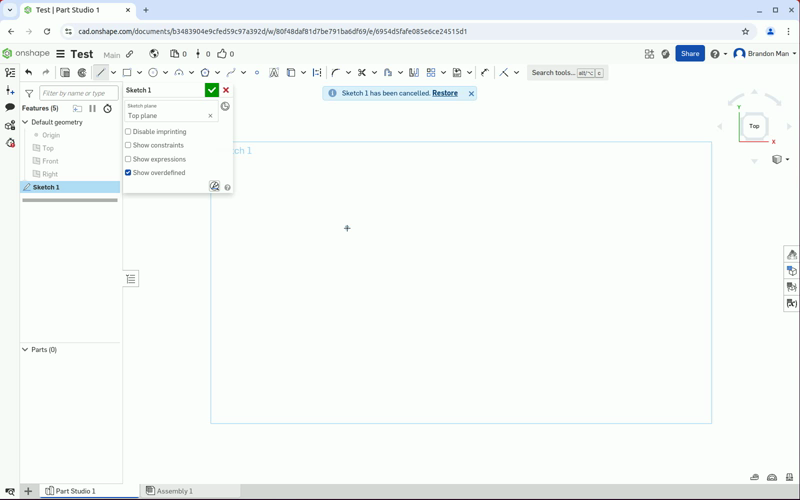
key_down(shift)
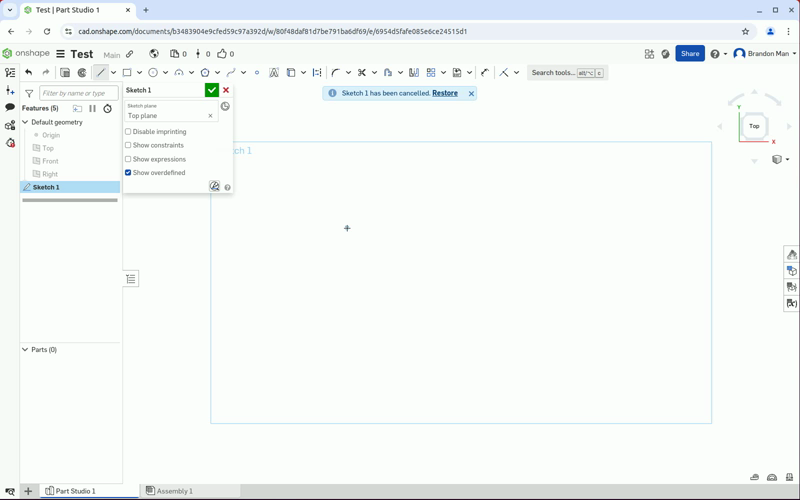
mouse_move(377, 227)
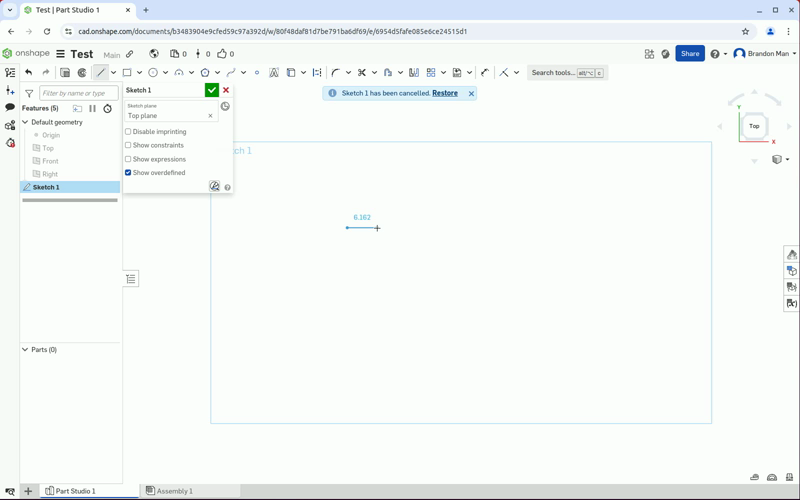
mouse_move(372, 271)
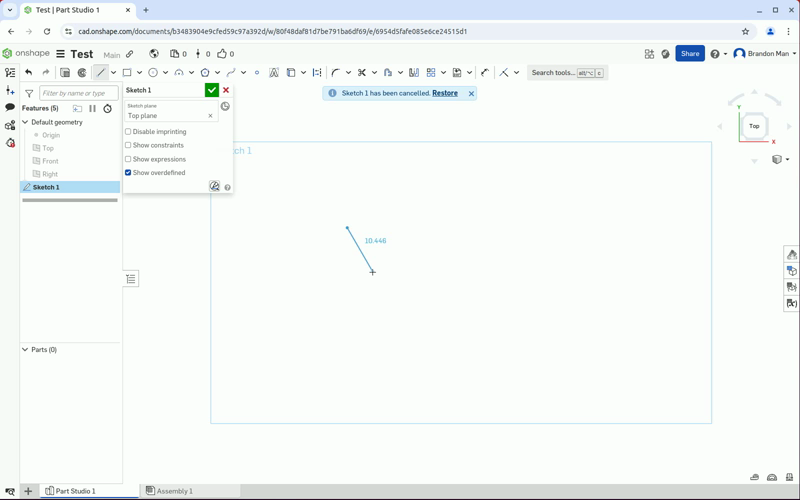
click(372, 271)
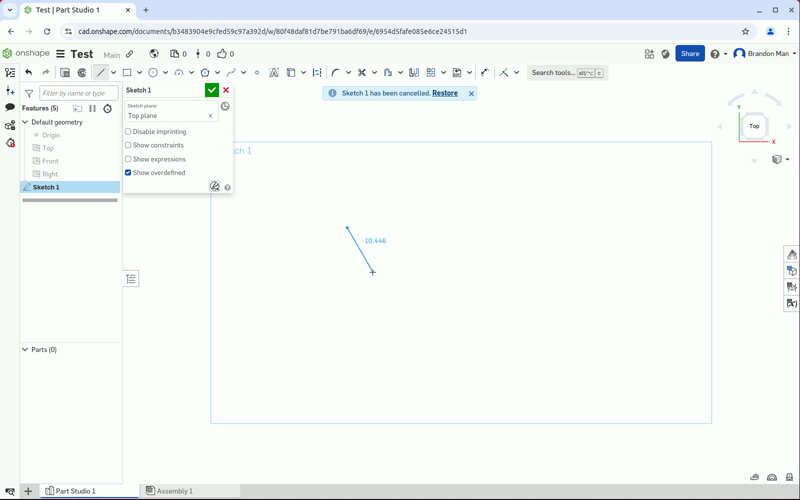
key_up(shift)
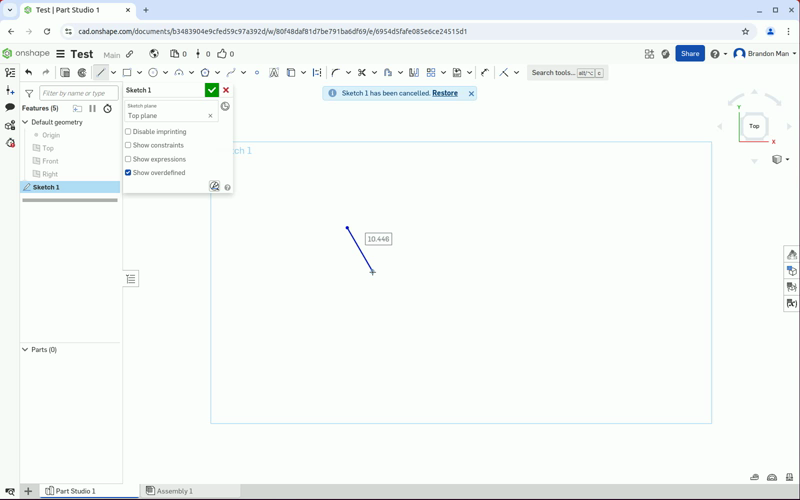
key_down(shift)
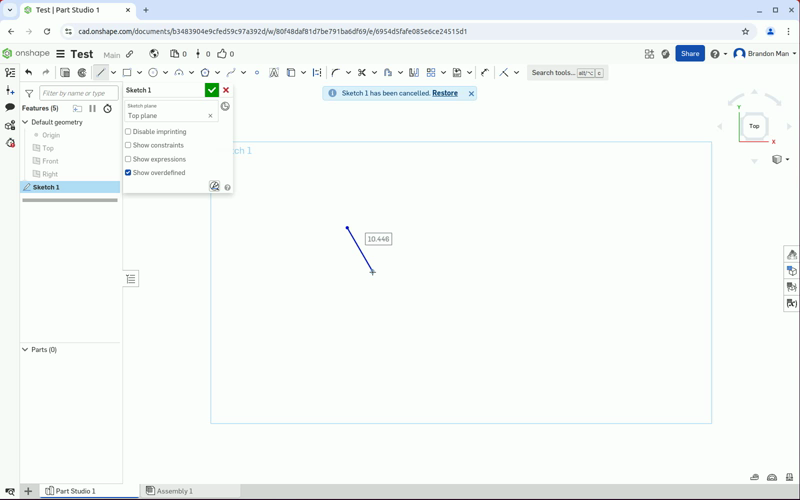
mouse_move(402, 271)
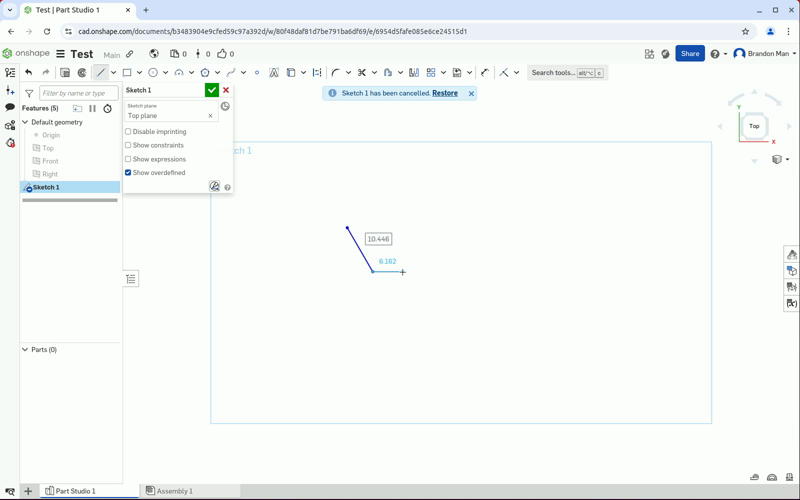
mouse_move(423, 271)
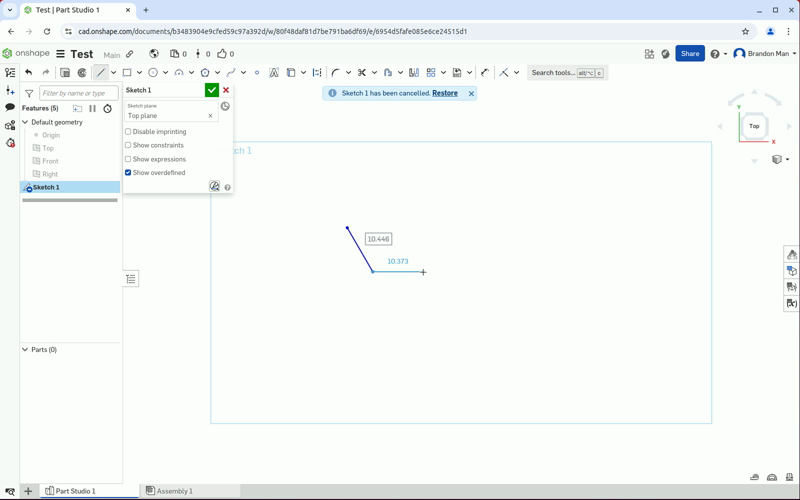
click(423, 271)
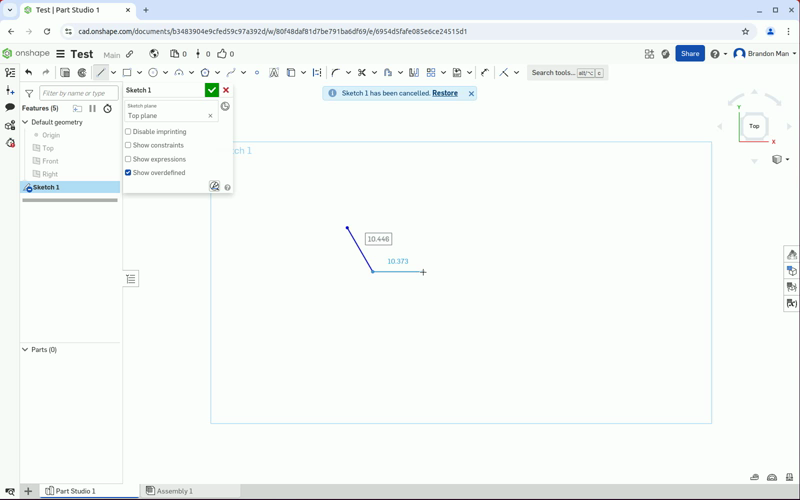
key_up(shift)
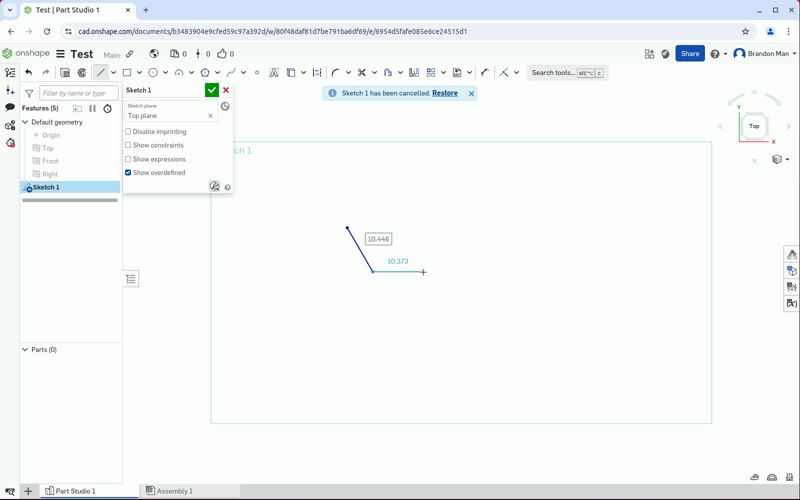
key_down(shift)
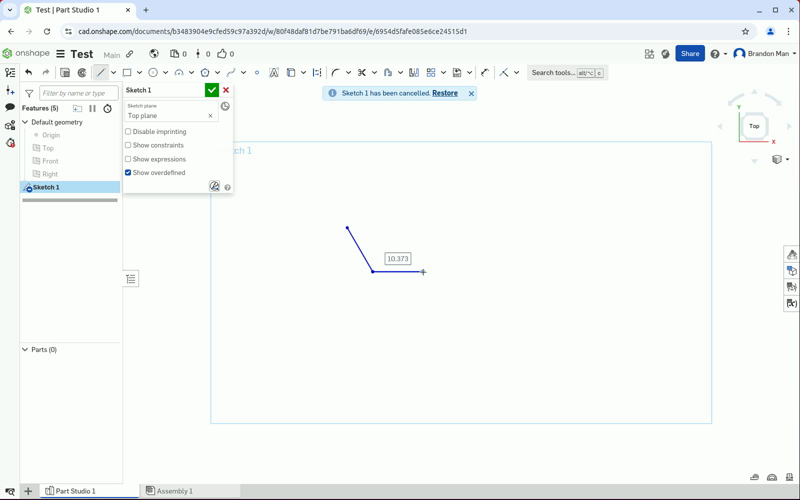
mouse_move(453, 271)
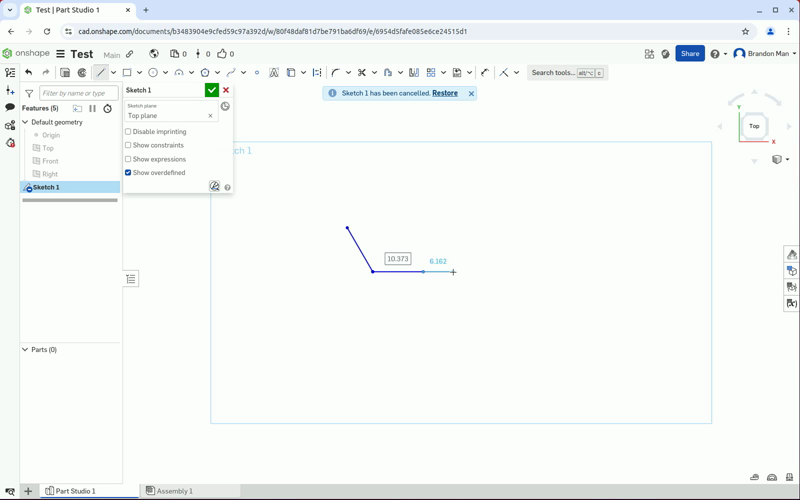
mouse_move(449, 227)
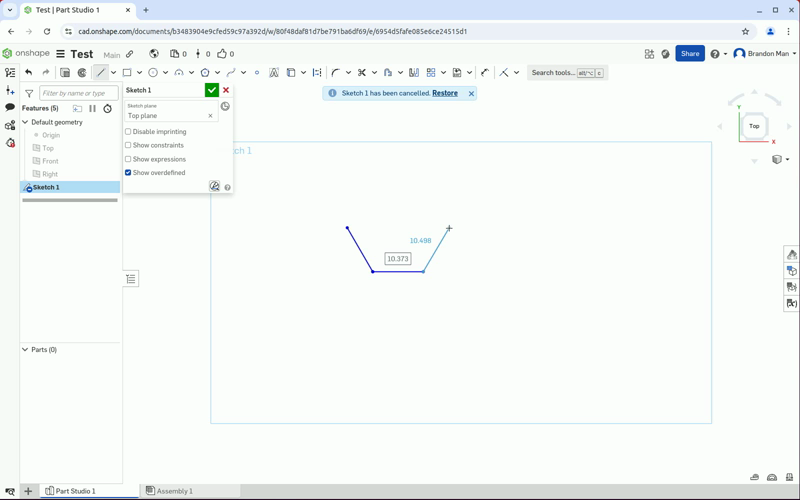
click(449, 227)
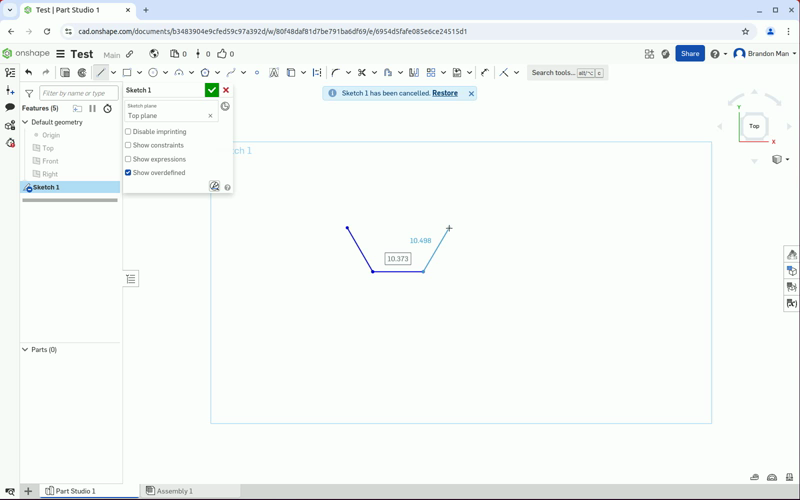
key_up(shift)
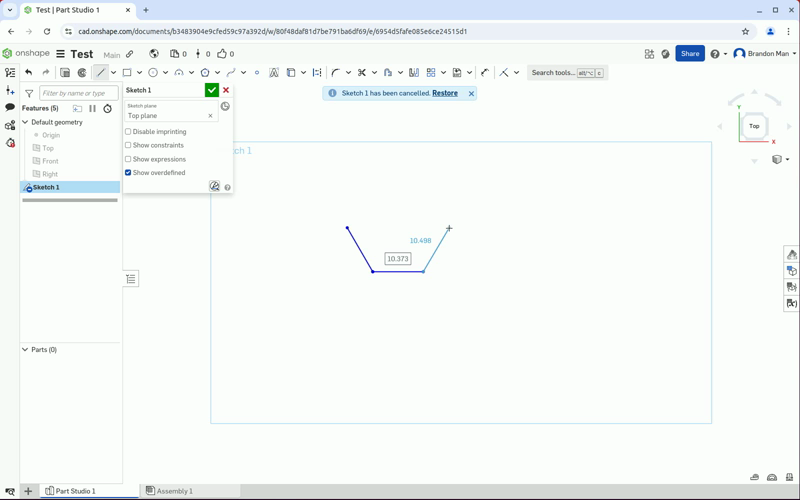
key_down(shift)
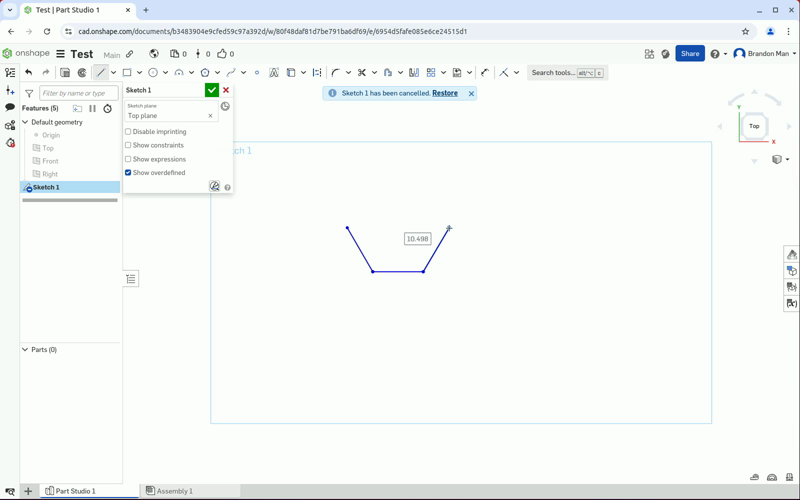
mouse_move(479, 227)
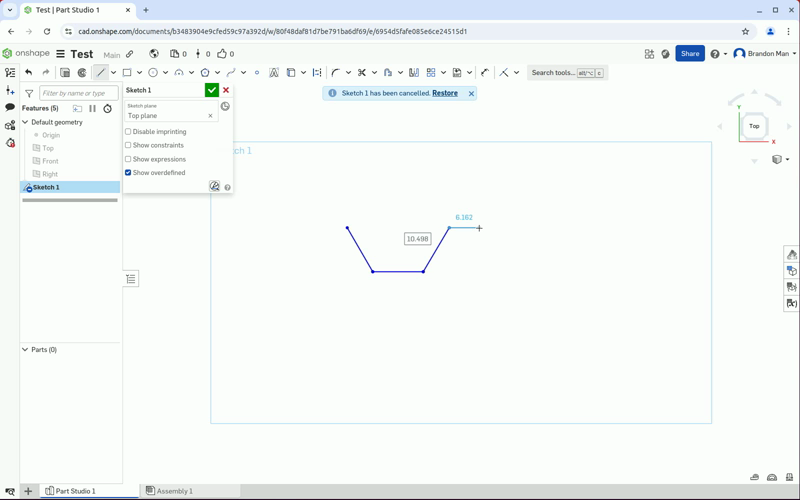
mouse_move(423, 183)
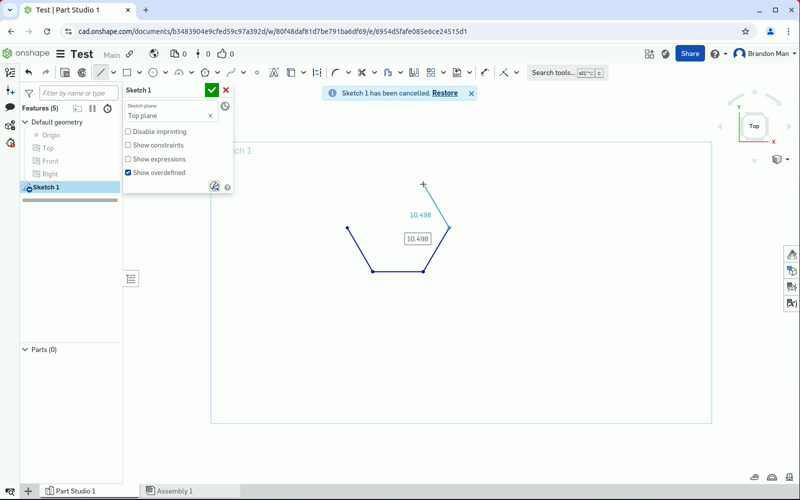
click(423, 183)
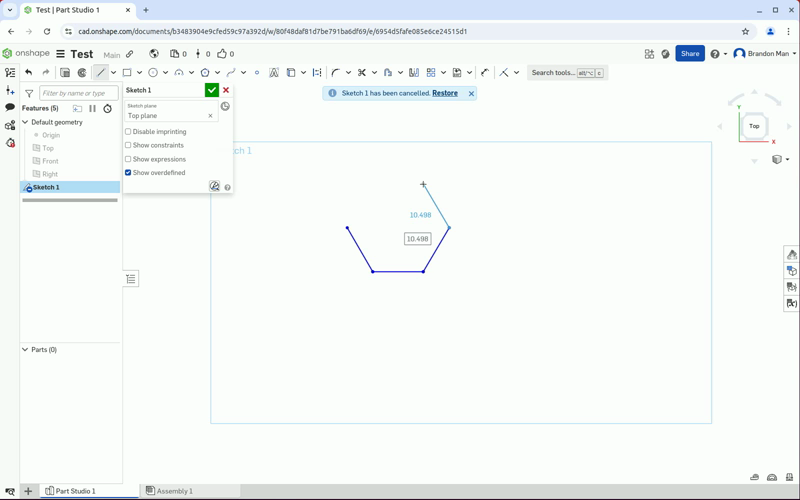
key_up(shift)
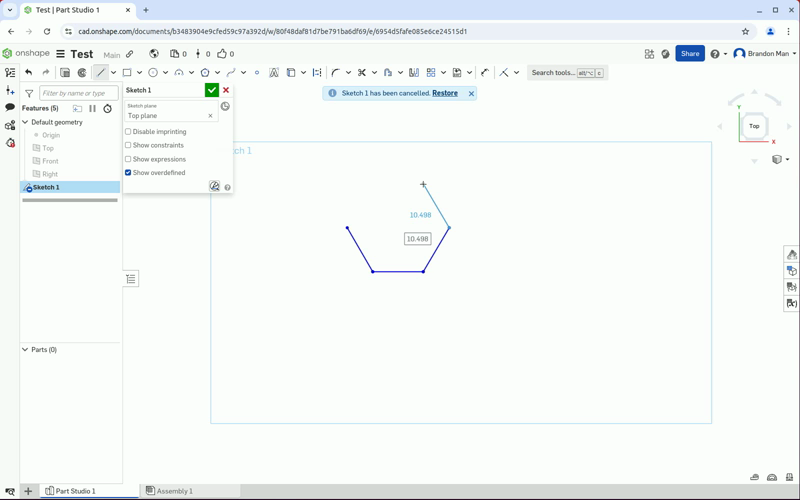
key_down(shift)
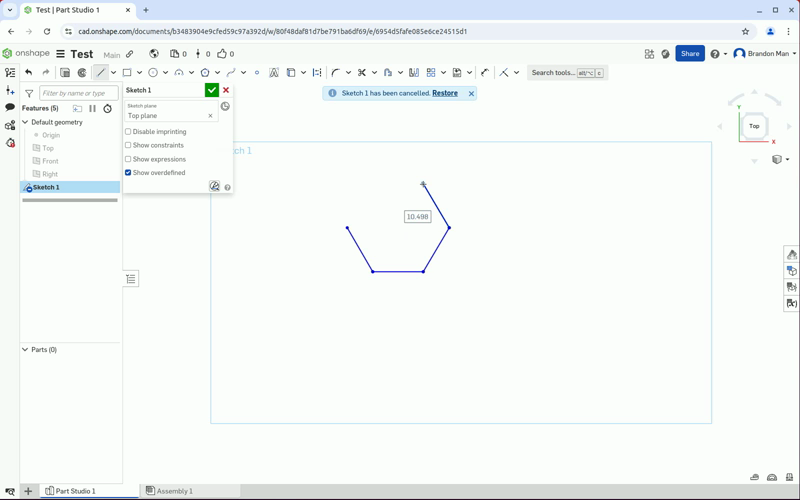
mouse_move(453, 183)
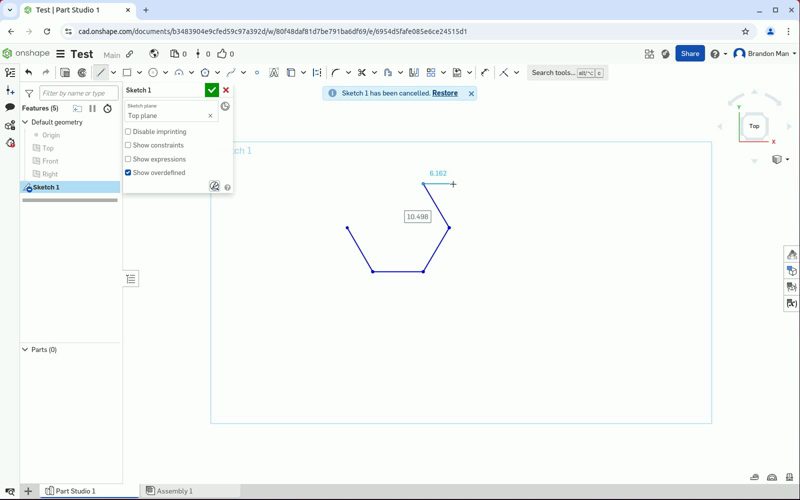
mouse_move(372, 183)
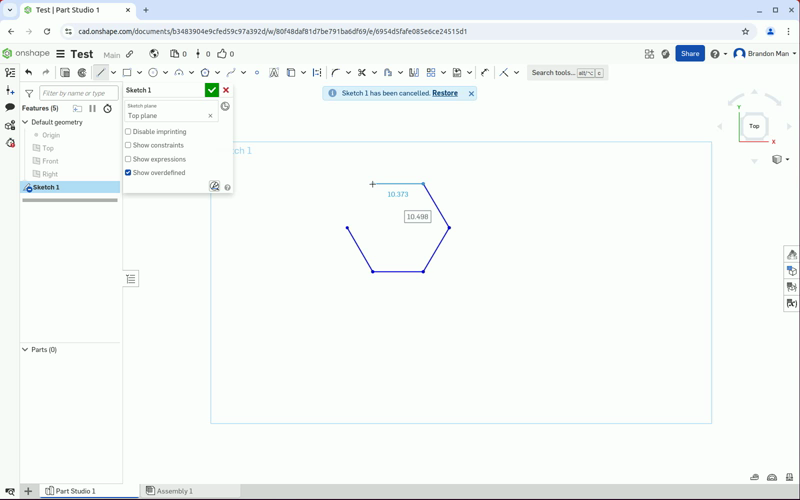
click(372, 183)
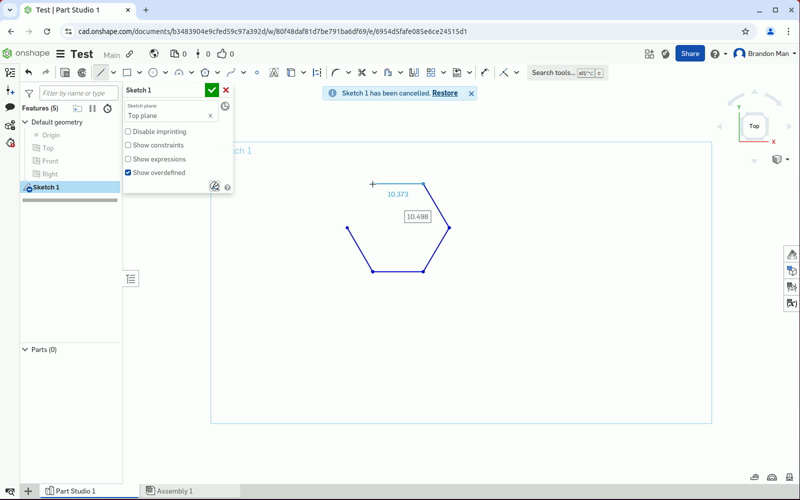
key_up(shift)
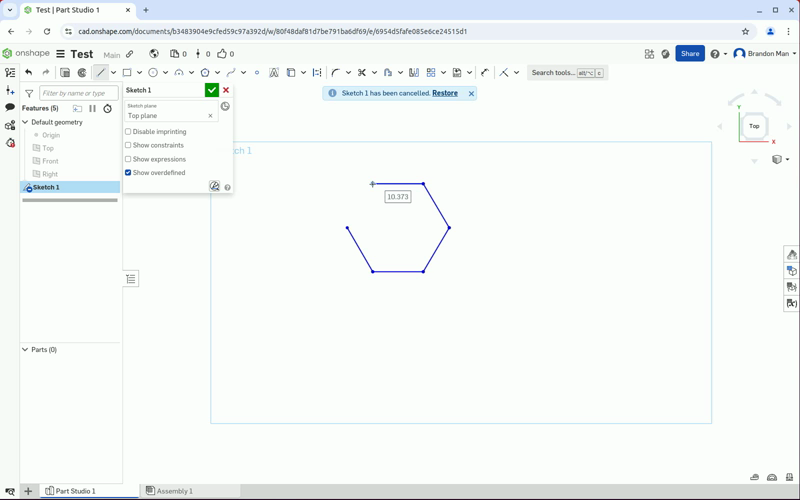
mouse_move(402, 183)
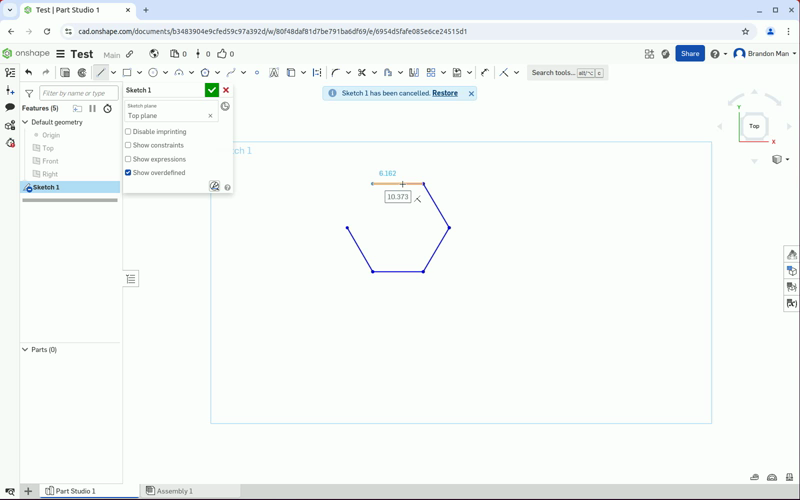
key_down(shift)
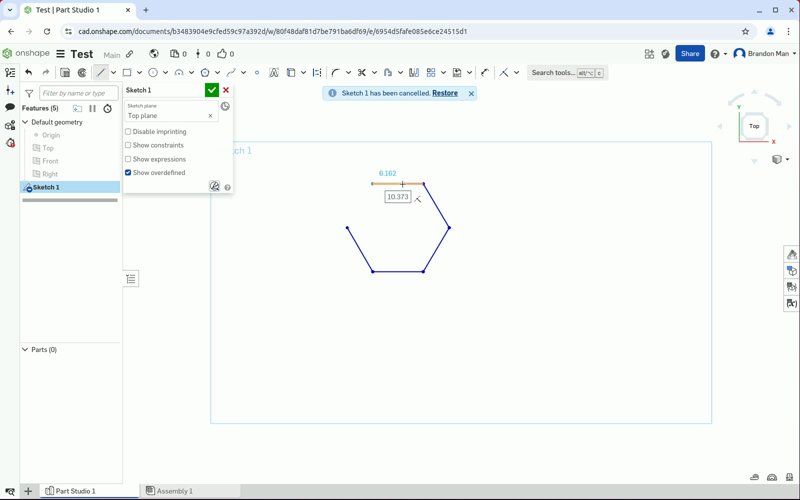
mouse_move(347, 227)
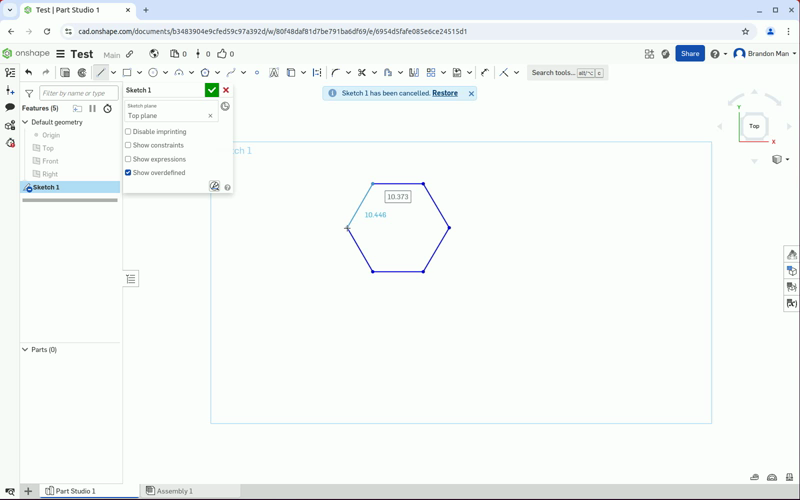
key_up(shift)
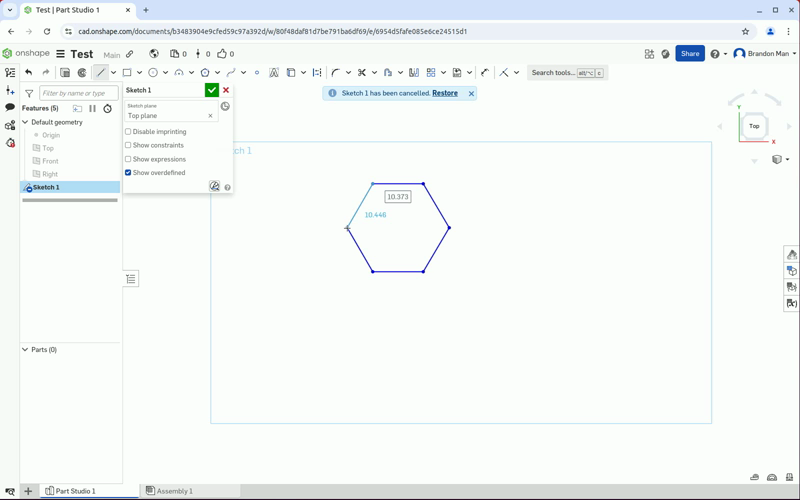
click(347, 227)
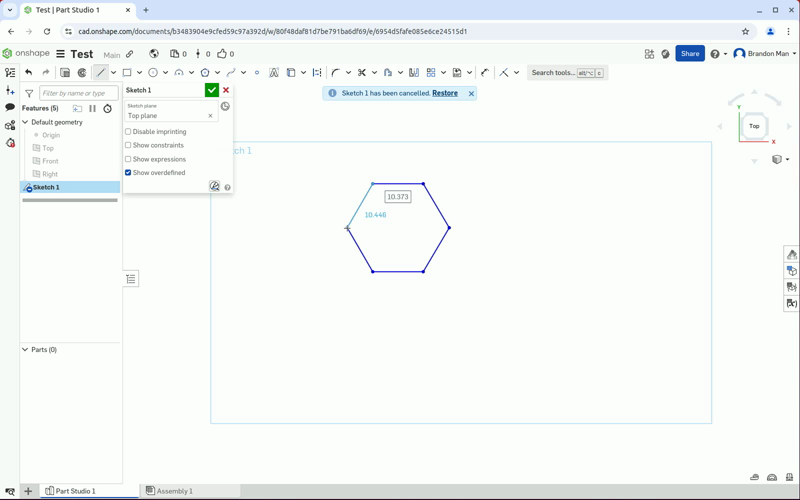
key(esc)
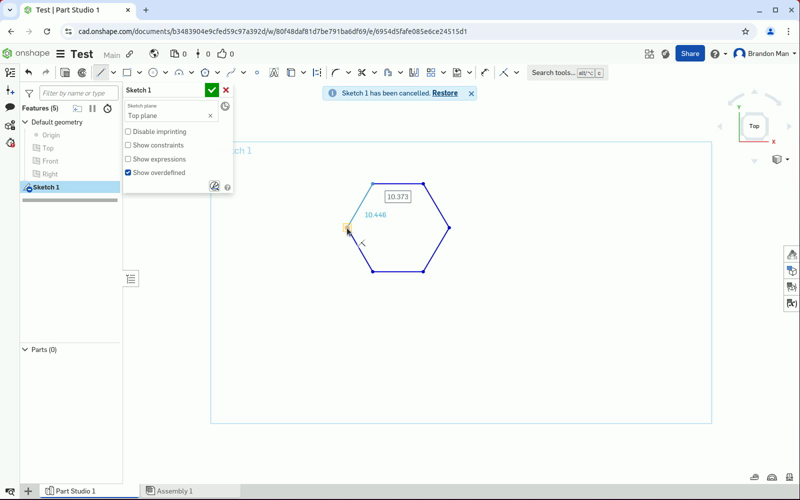
mouse_move(382, 236)
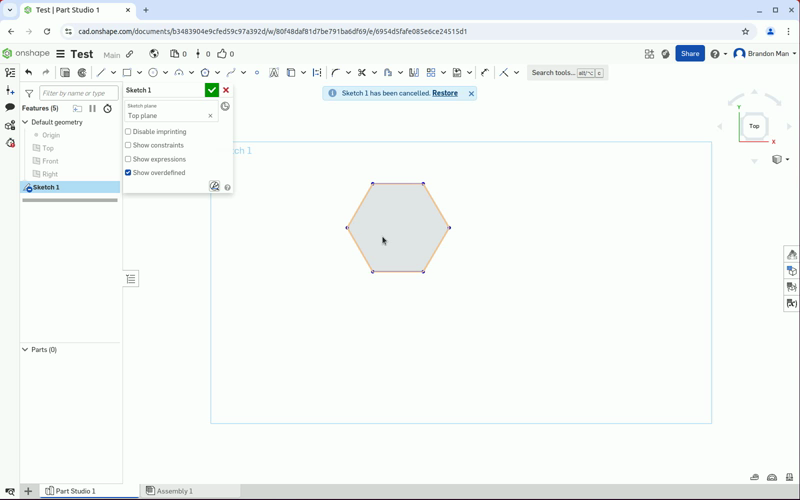
click(382, 236)
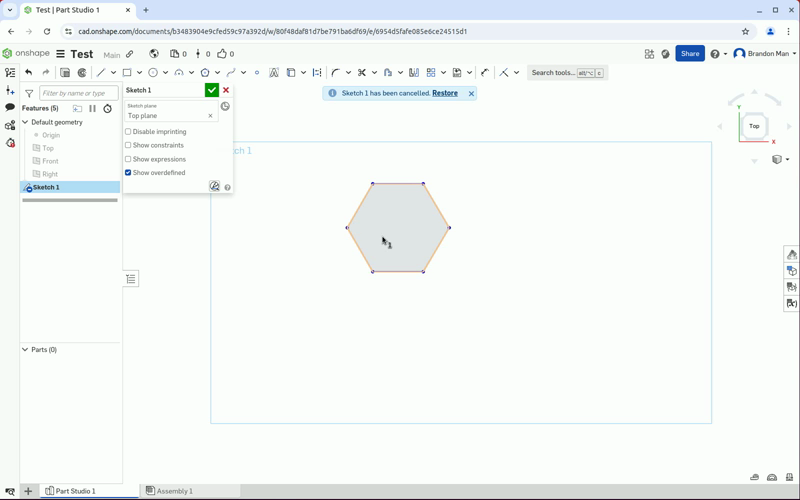
mouse_move(73, 352)
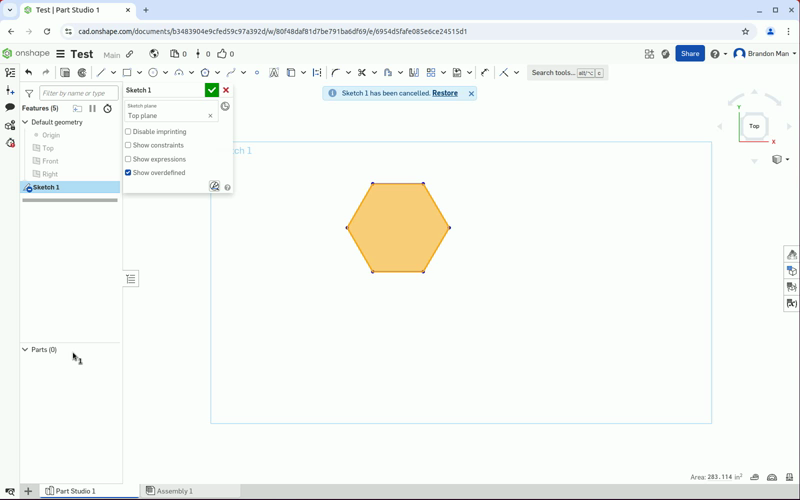
key(shift+y)
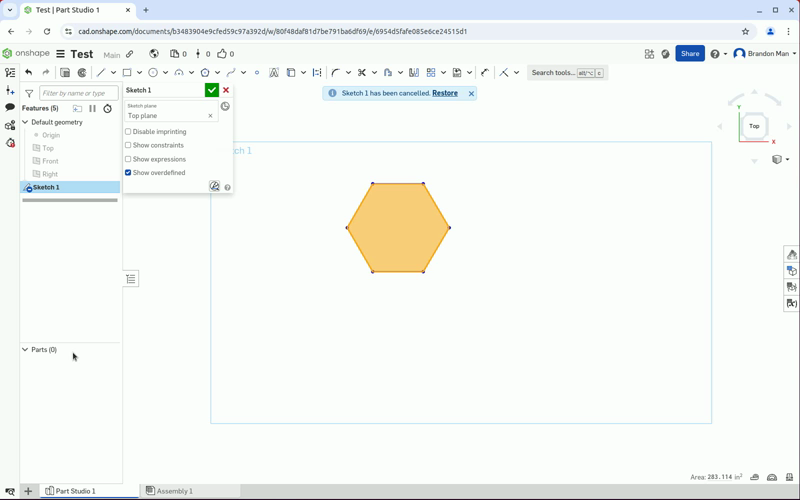
key(shift+e)
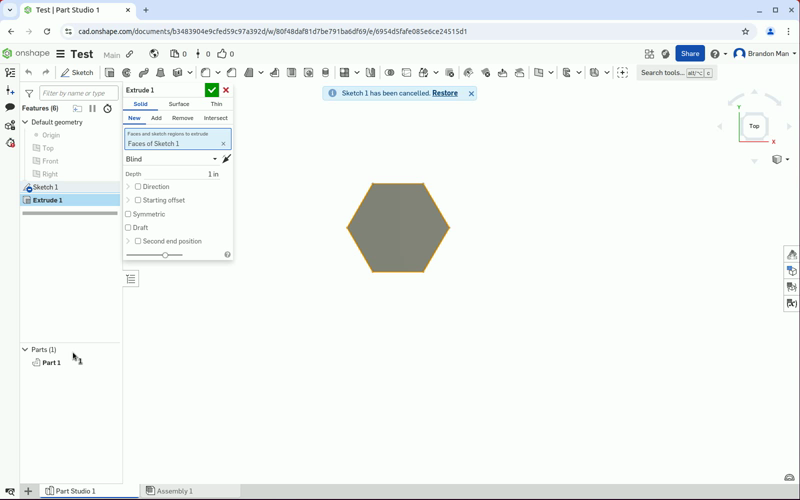
mouse_move(143, 106)
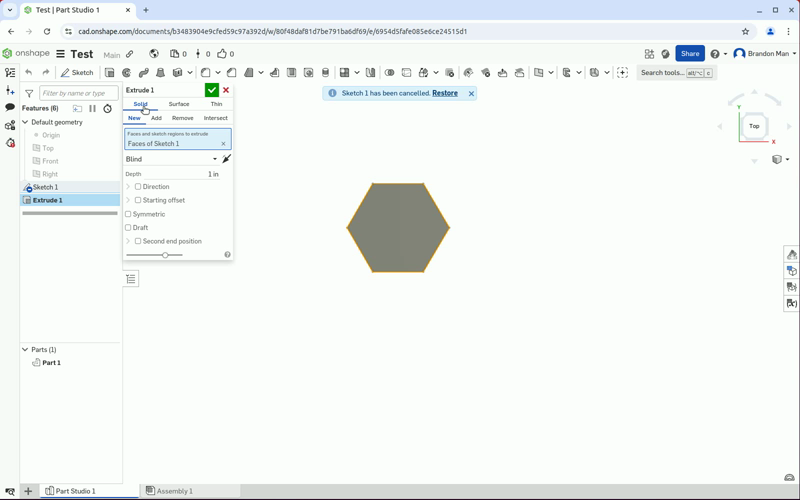
click(143, 106)
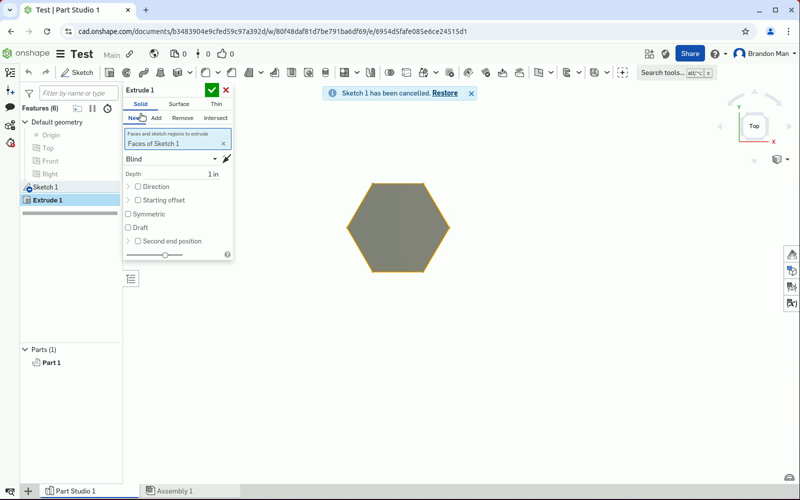
mouse_move(137, 120)
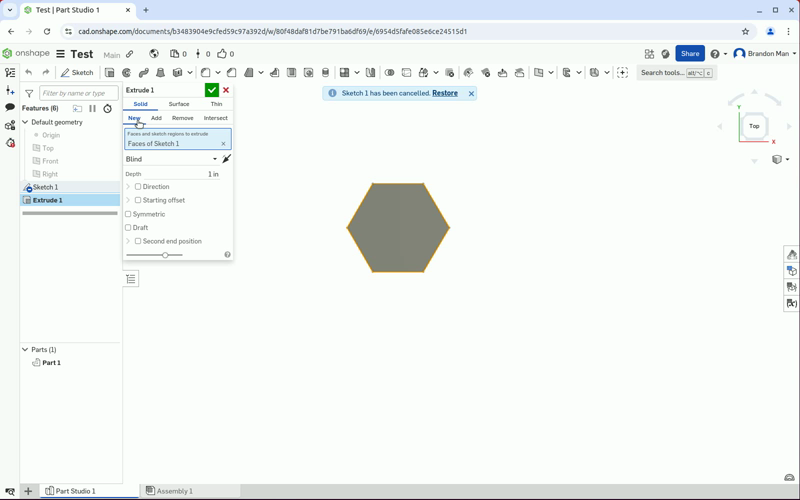
click(137, 120)
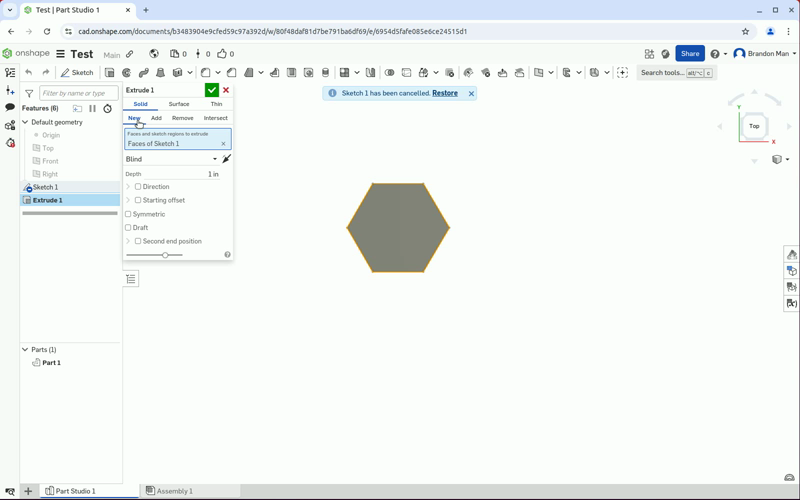
key(tab, 4)
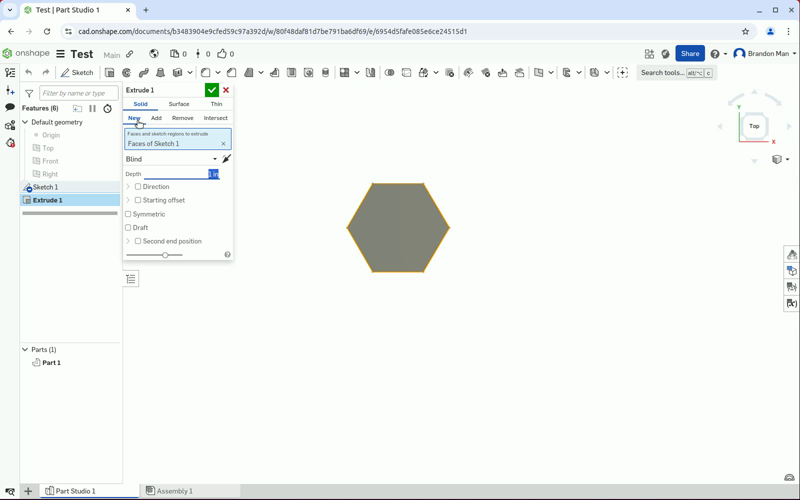
text(21.183)
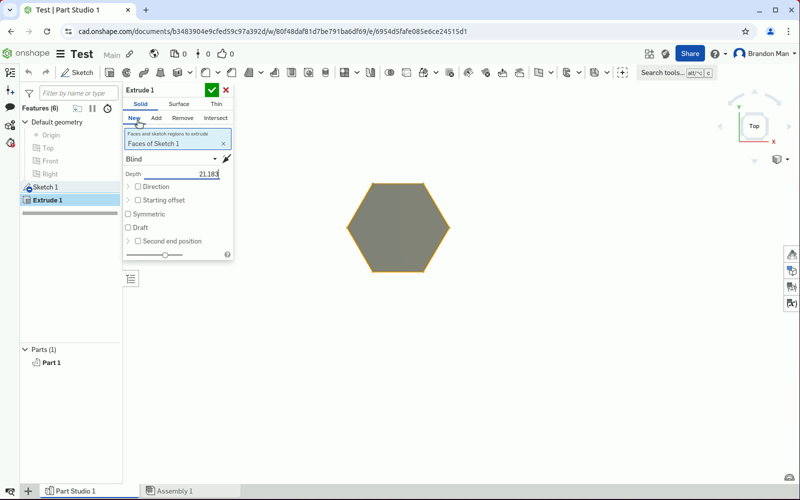
key(enter)
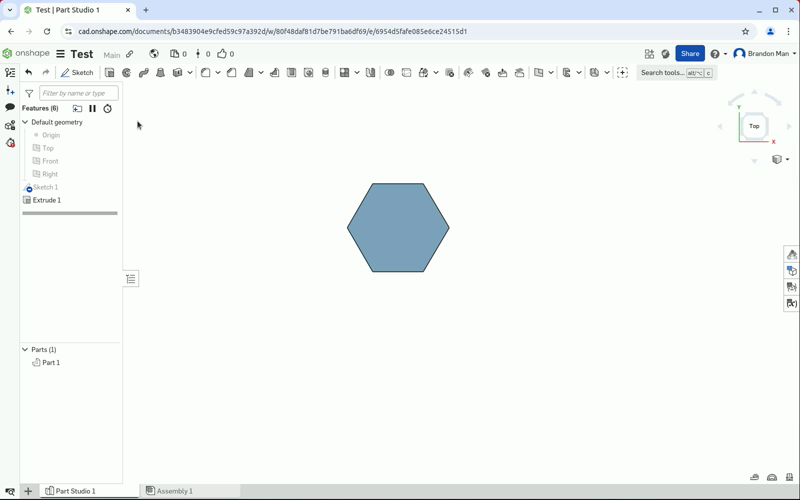
key(shift+h)
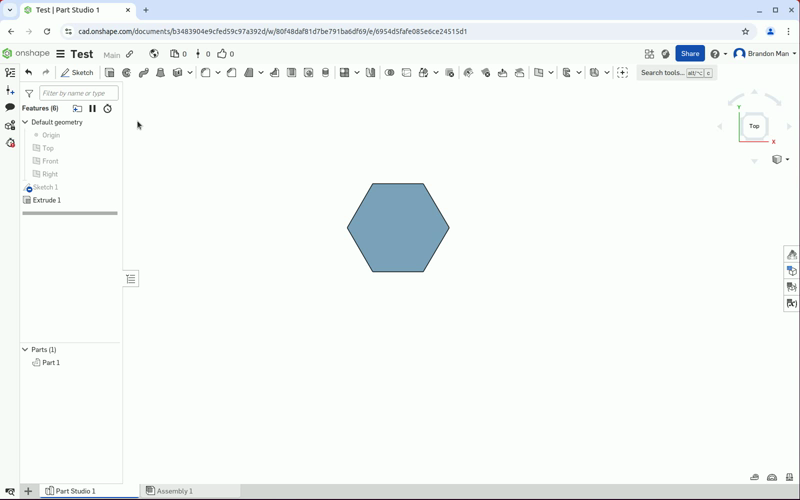
key(shift+h)
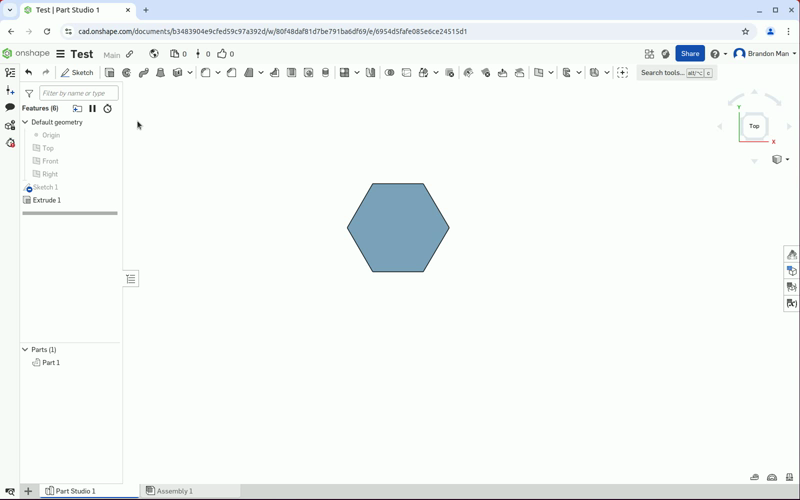
mouse_move(73, 189)
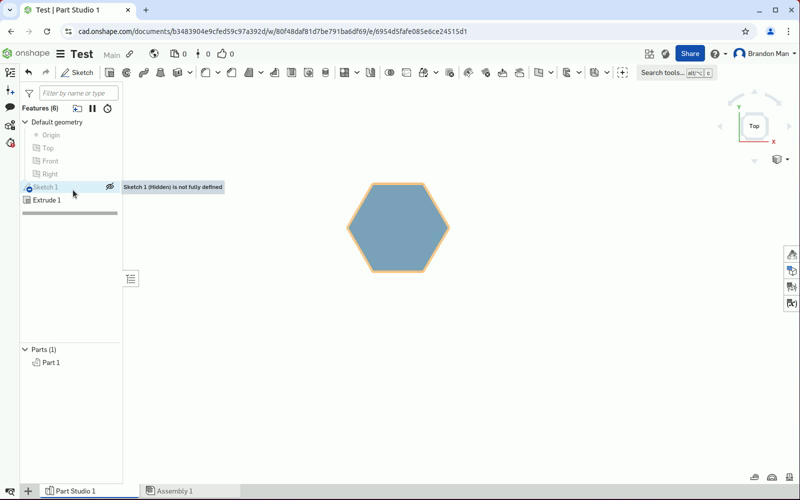
click(73, 189)
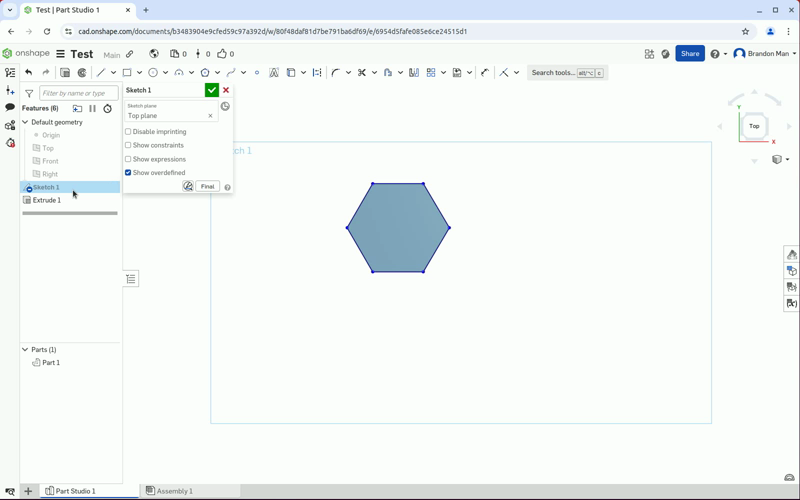
mouse_move(229, 92)
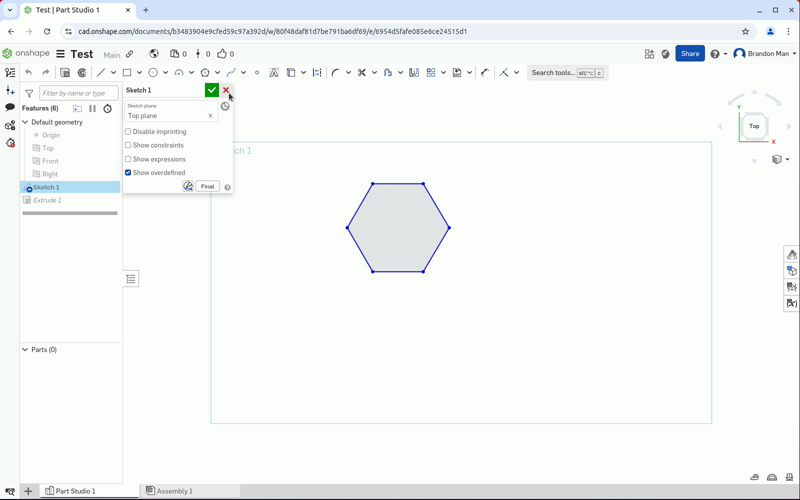
click(229, 92)
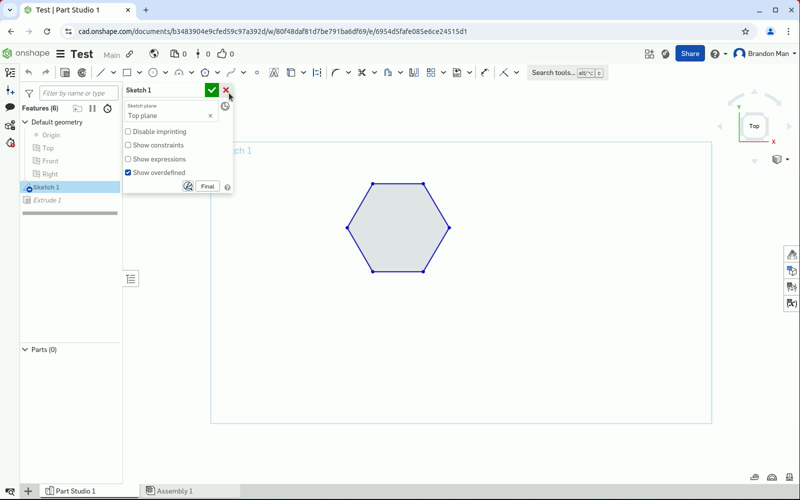
key(shift+s)
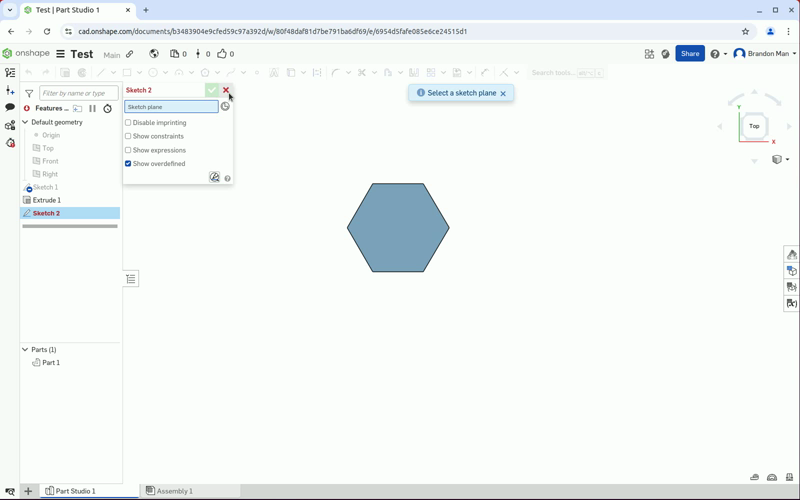
mouse_move(73, 150)
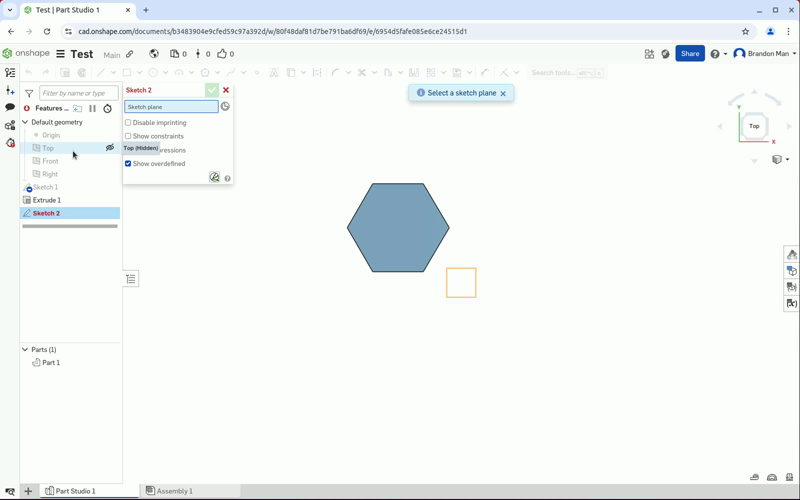
click(73, 150)
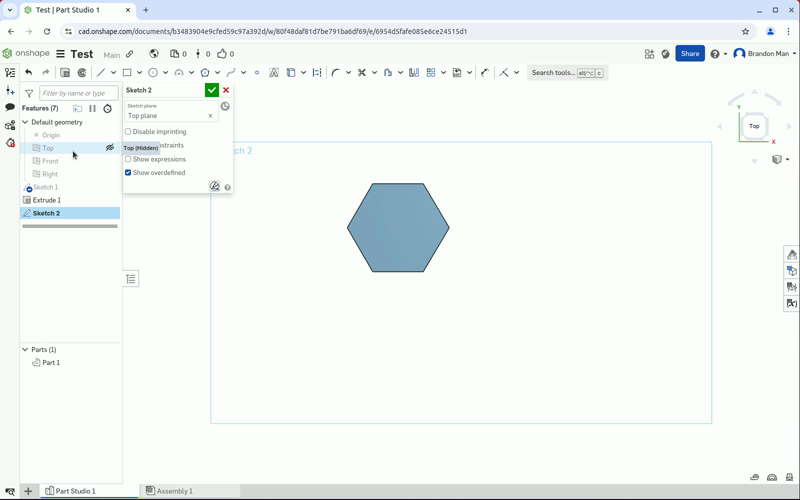
mouse_move(73, 352)
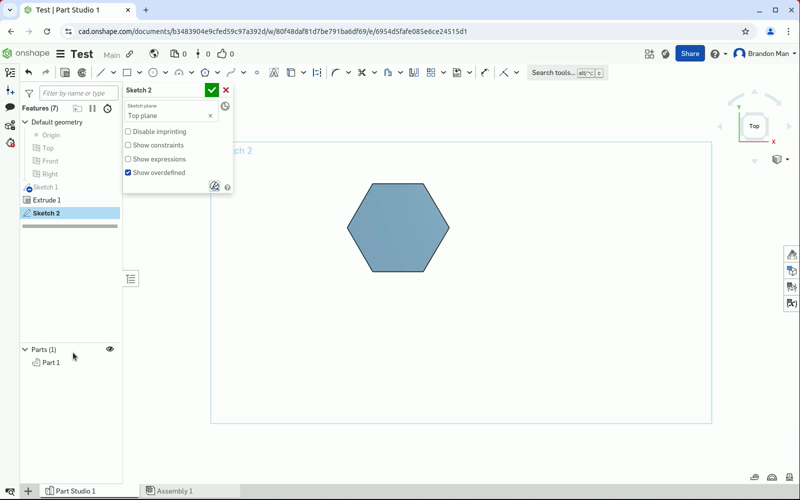
key(y)
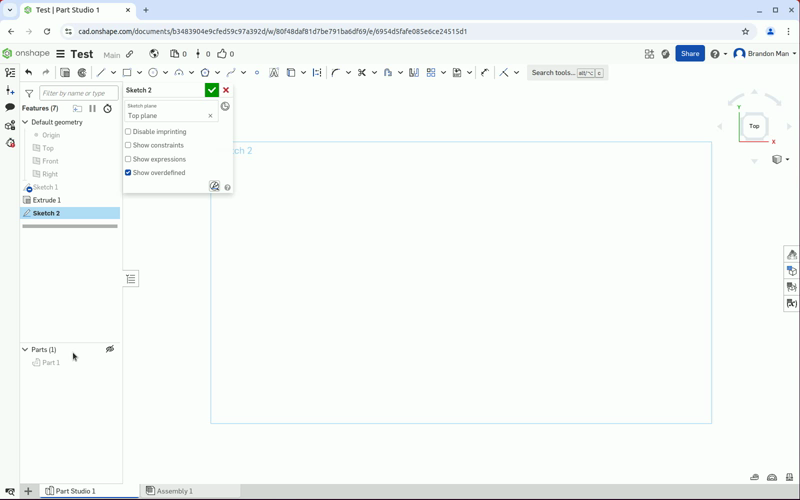
key(l)
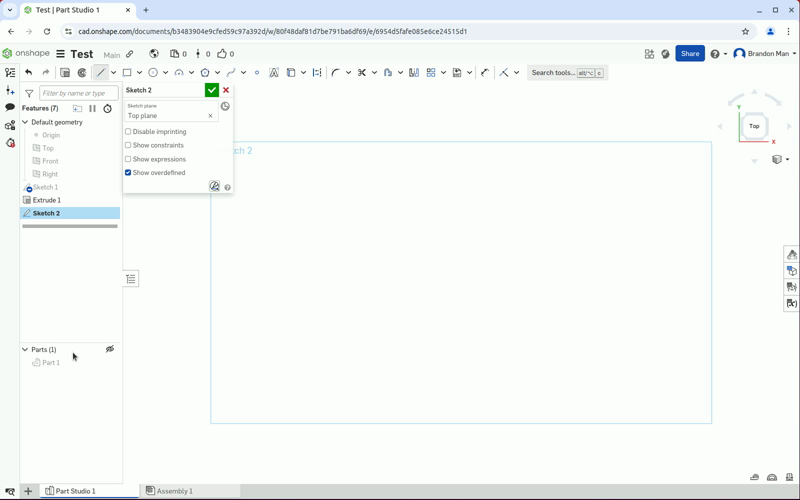
key_down(shift)
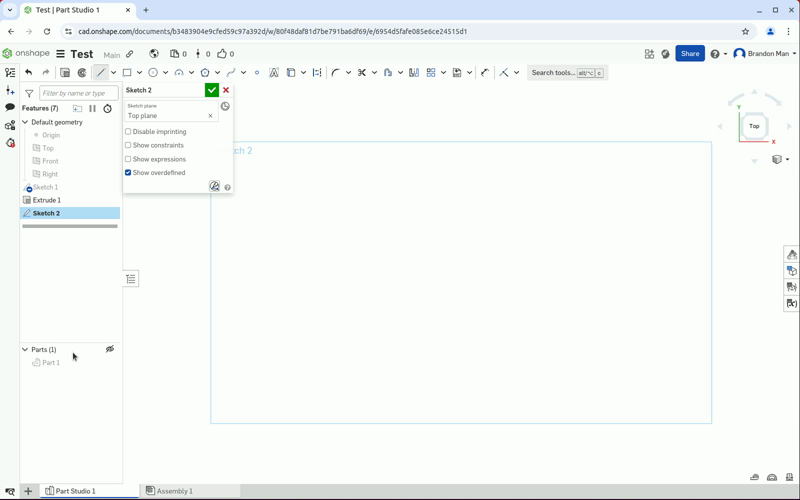
mouse_move(348, 226)
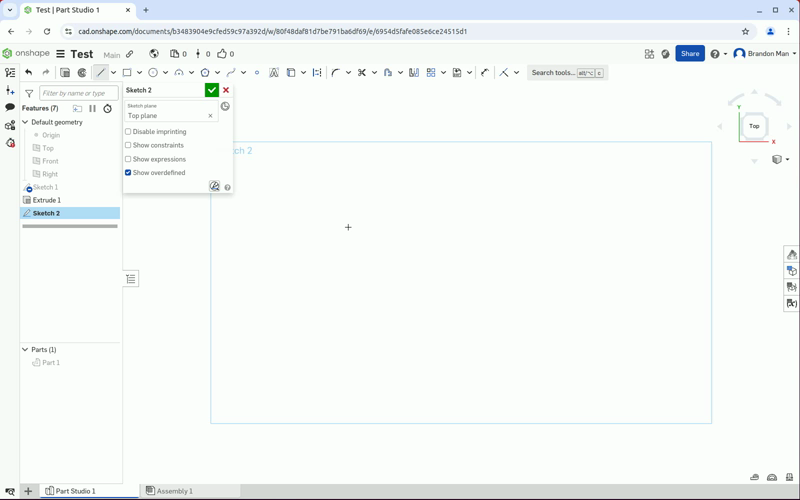
click(348, 226)
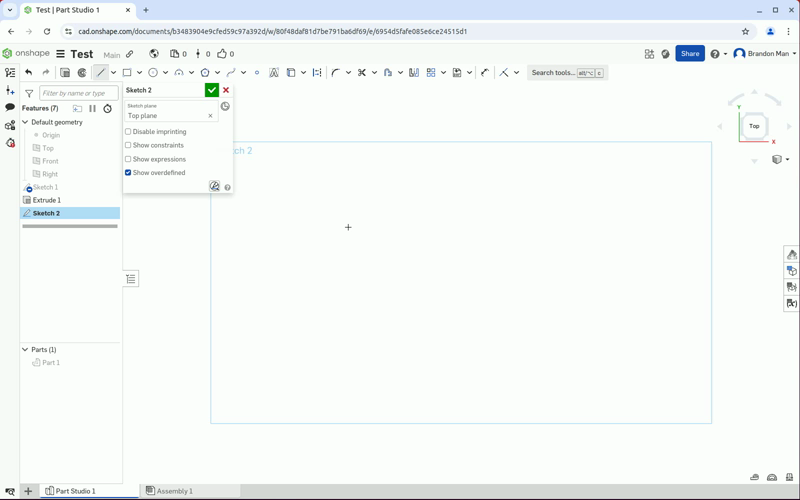
key_up(shift)
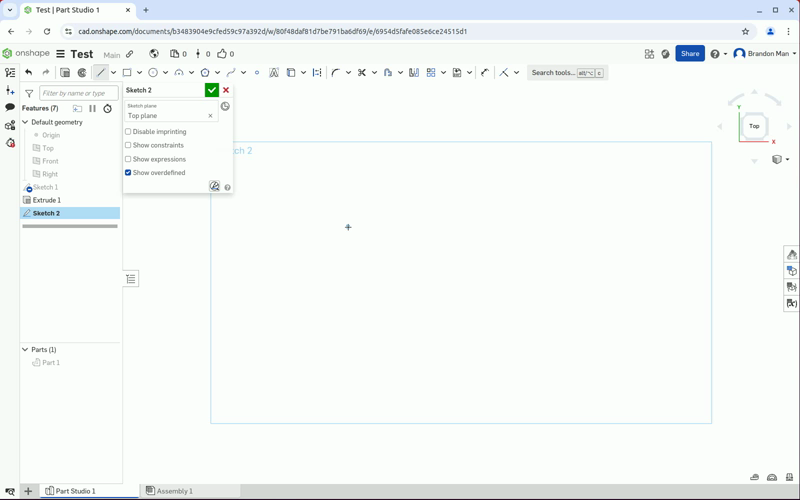
key_down(shift)
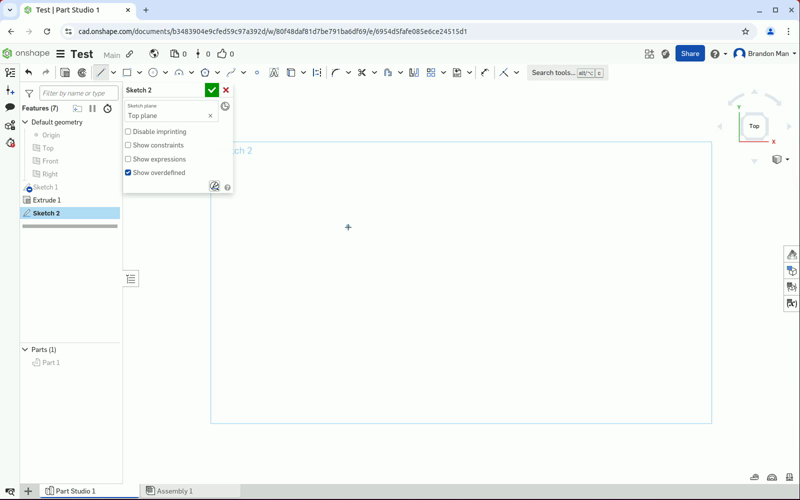
mouse_move(378, 226)
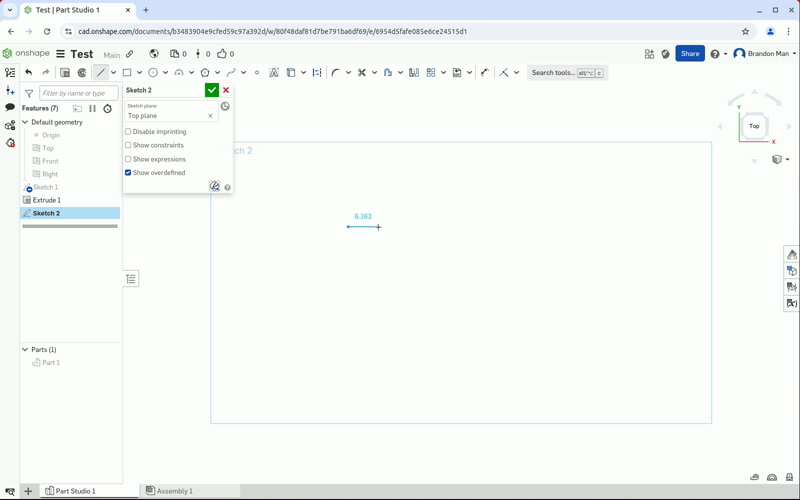
mouse_move(372, 270)
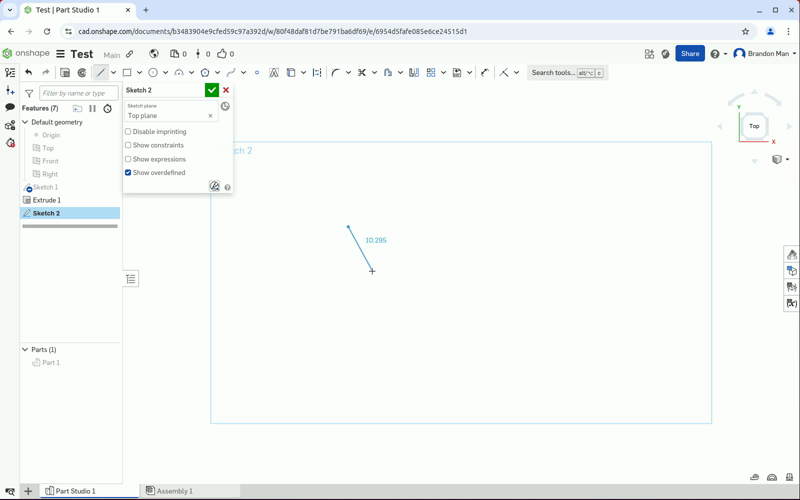
click(372, 270)
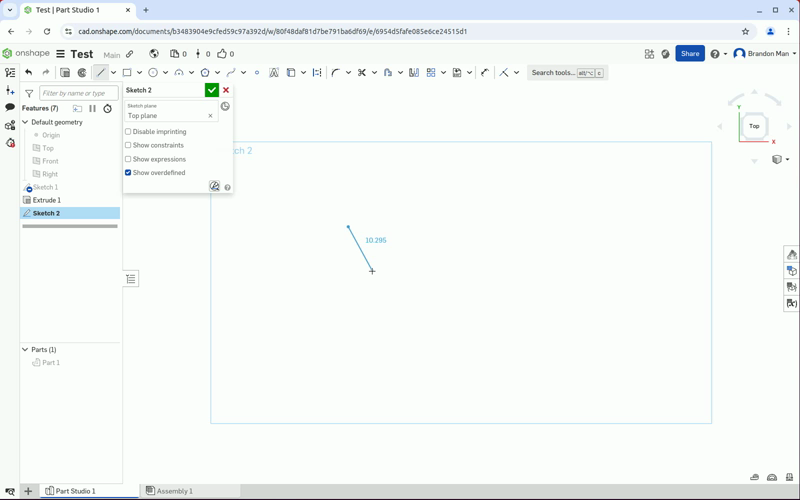
key_up(shift)
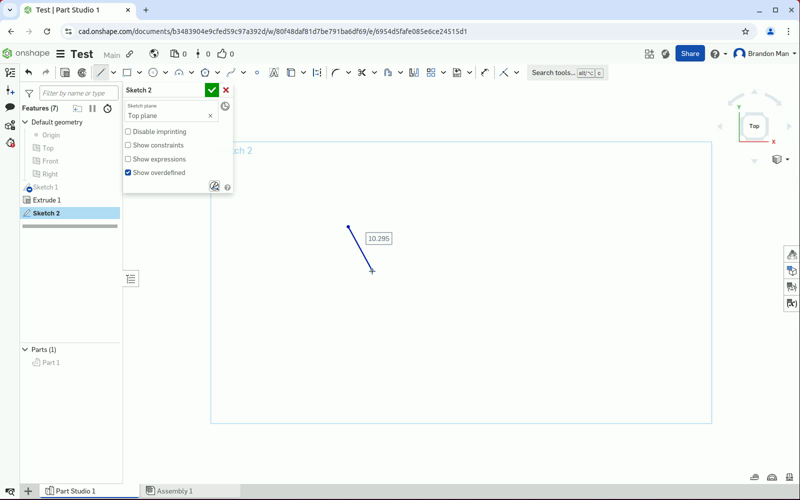
key_down(shift)
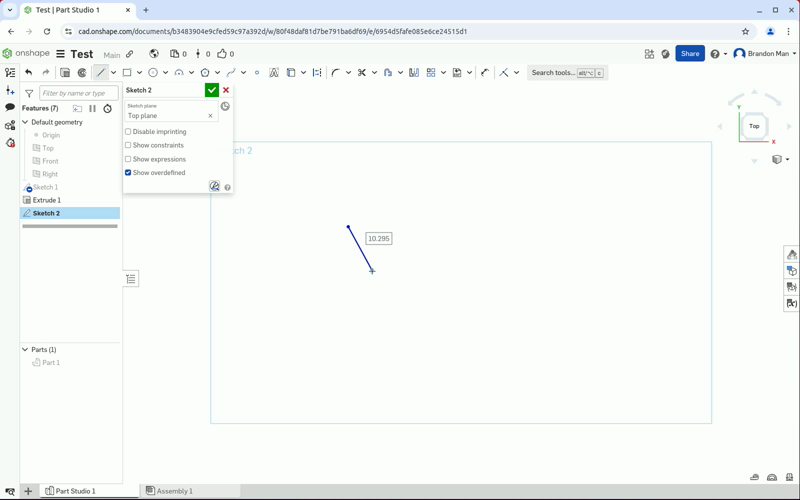
mouse_move(402, 270)
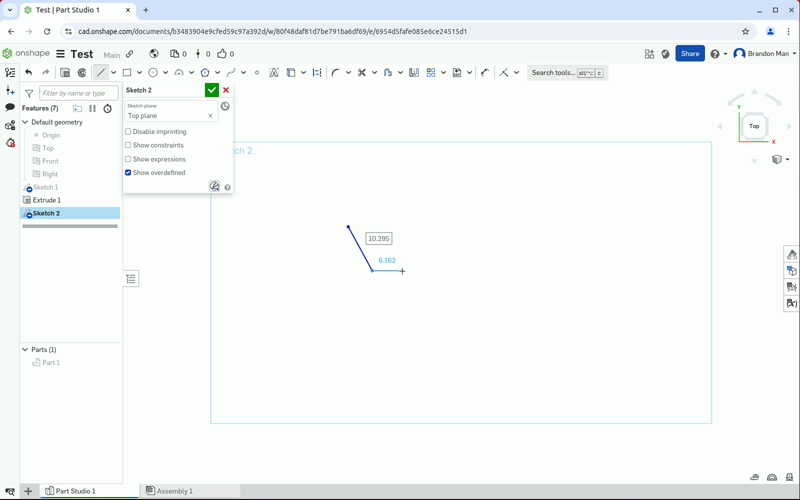
mouse_move(421, 271)
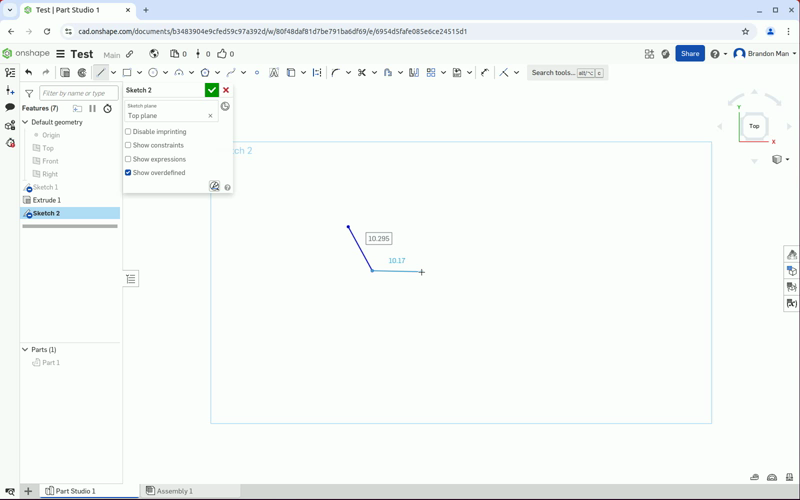
click(421, 271)
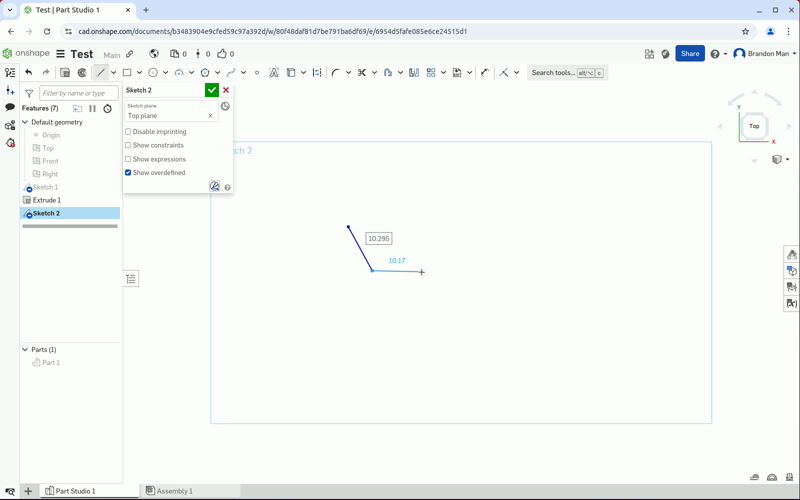
key_up(shift)
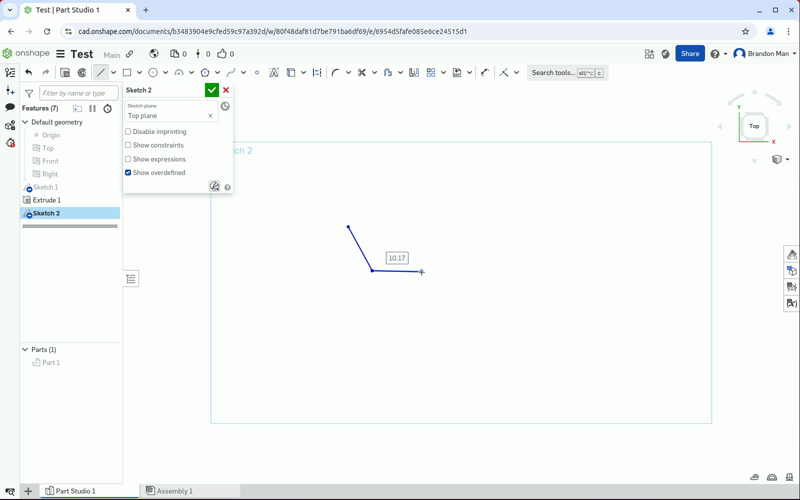
key_down(shift)
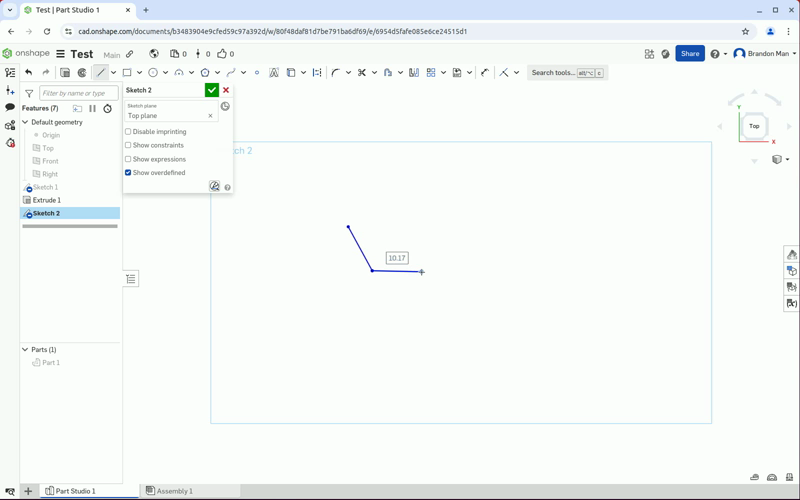
mouse_move(451, 271)
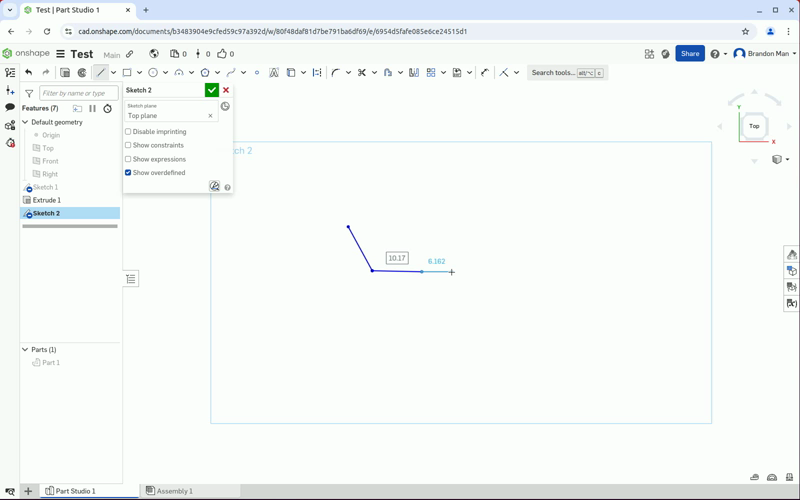
mouse_move(447, 229)
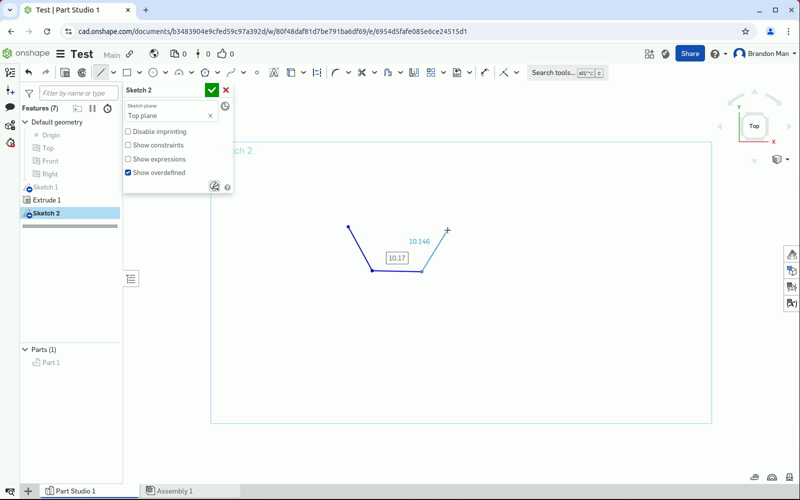
click(447, 229)
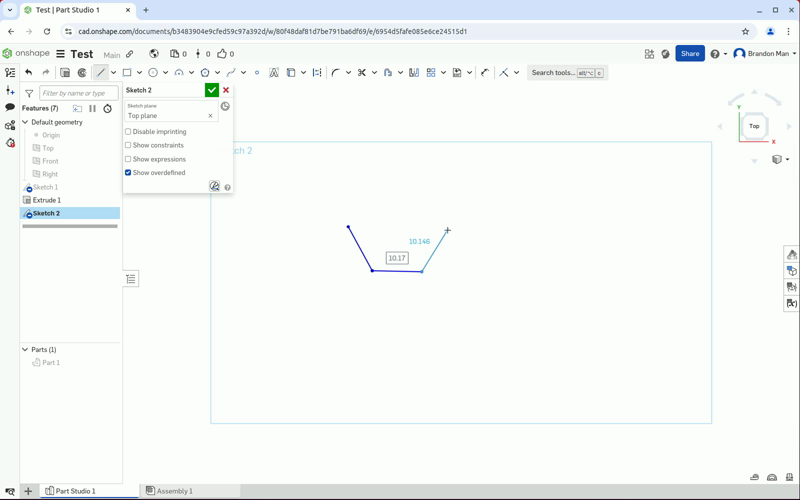
key_up(shift)
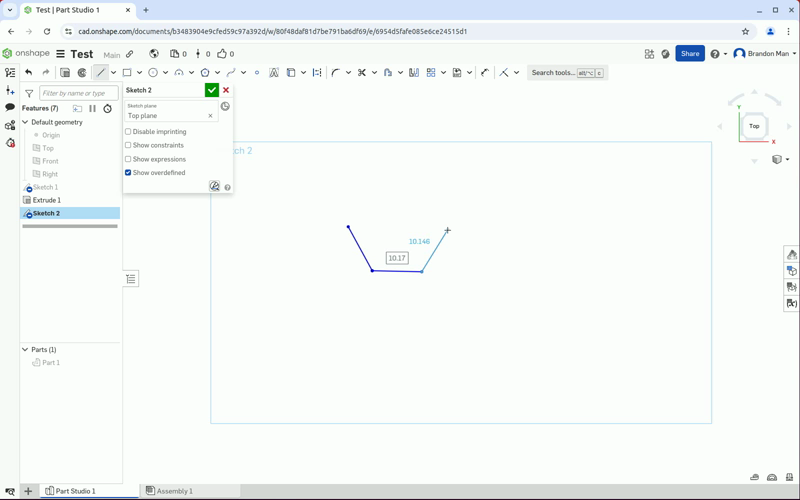
key_down(shift)
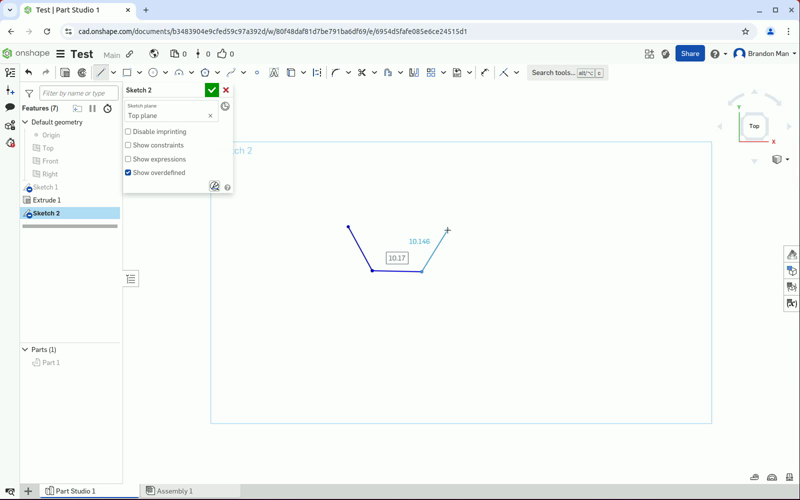
mouse_move(477, 229)
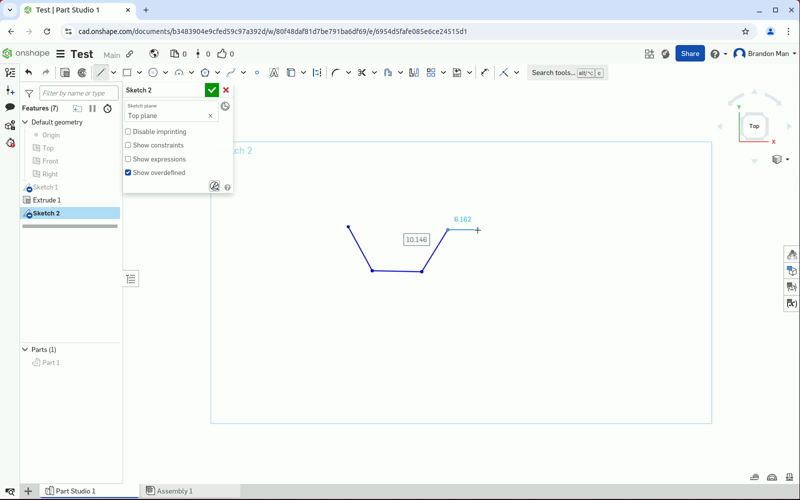
mouse_move(423, 185)
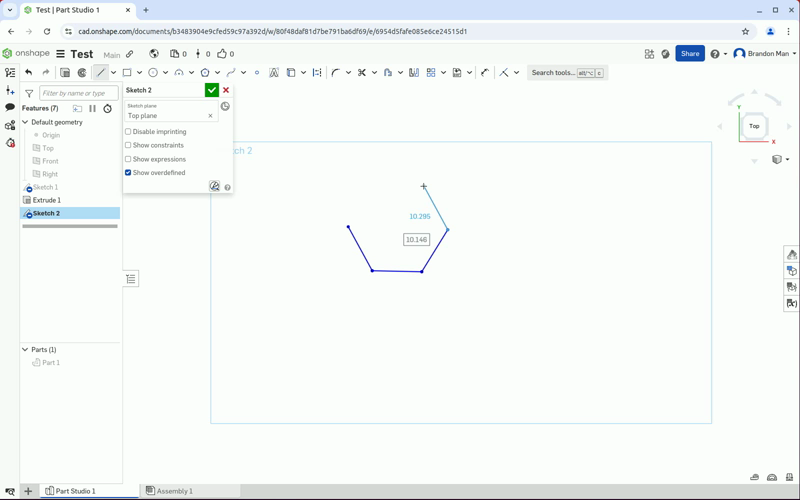
click(423, 185)
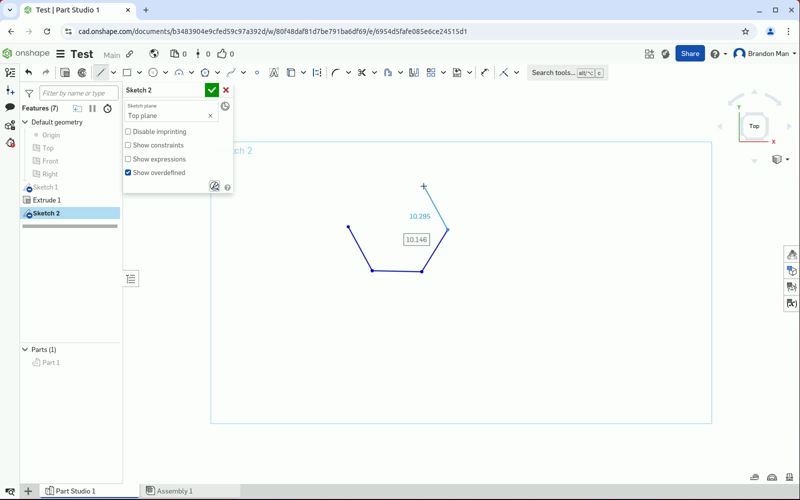
key_up(shift)
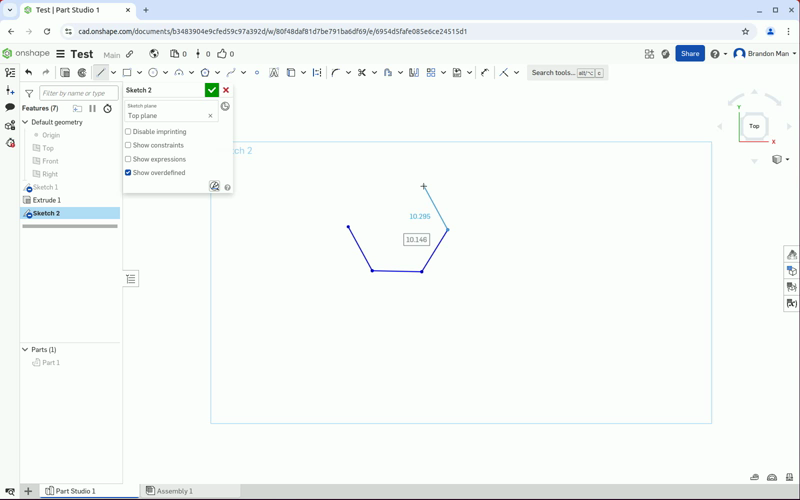
key_down(shift)
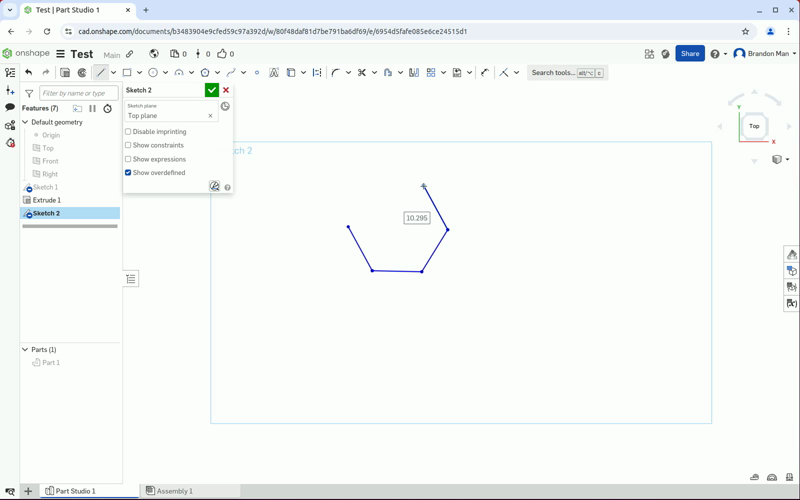
mouse_move(453, 185)
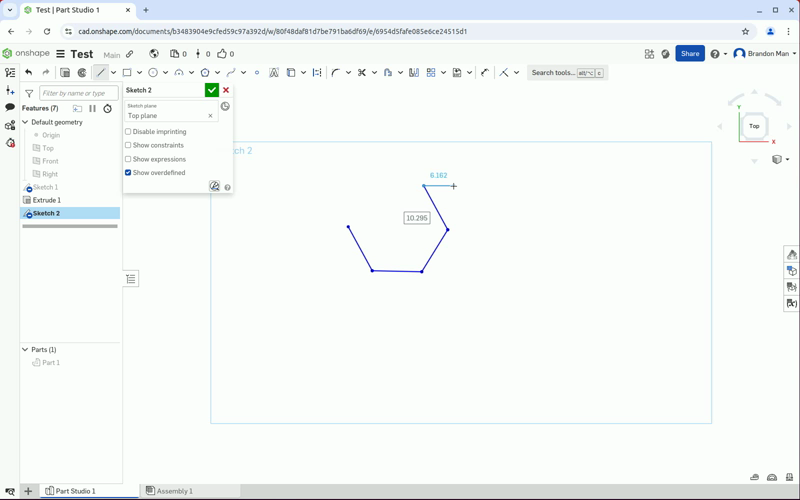
mouse_move(374, 184)
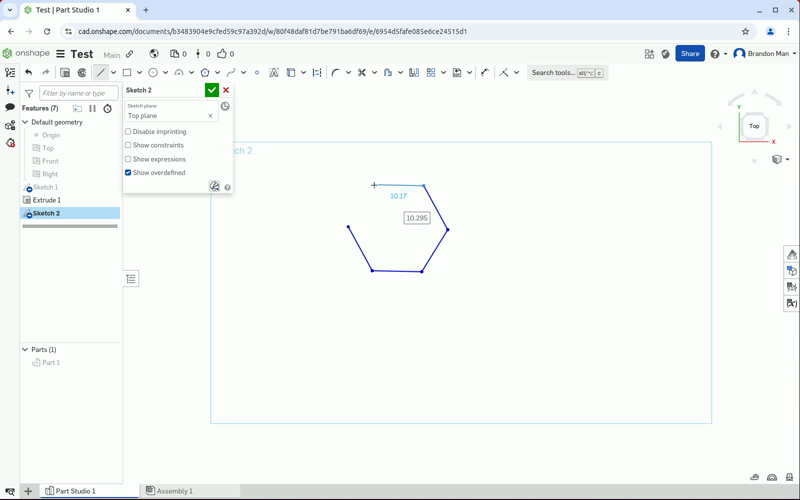
click(374, 184)
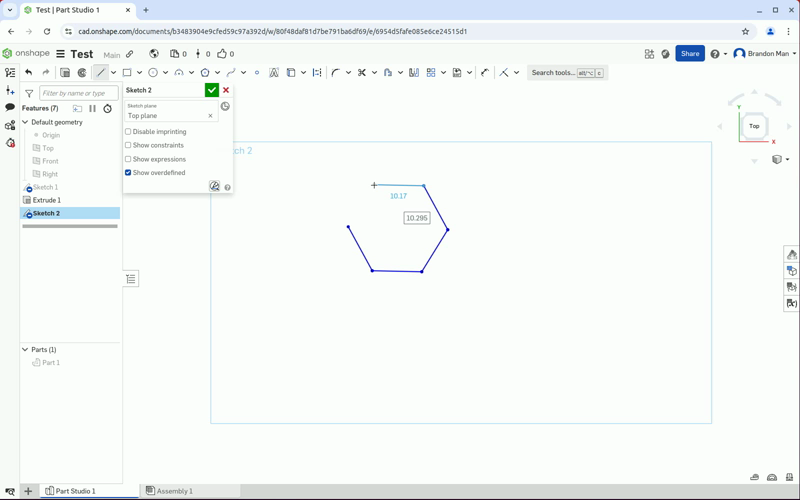
key_up(shift)
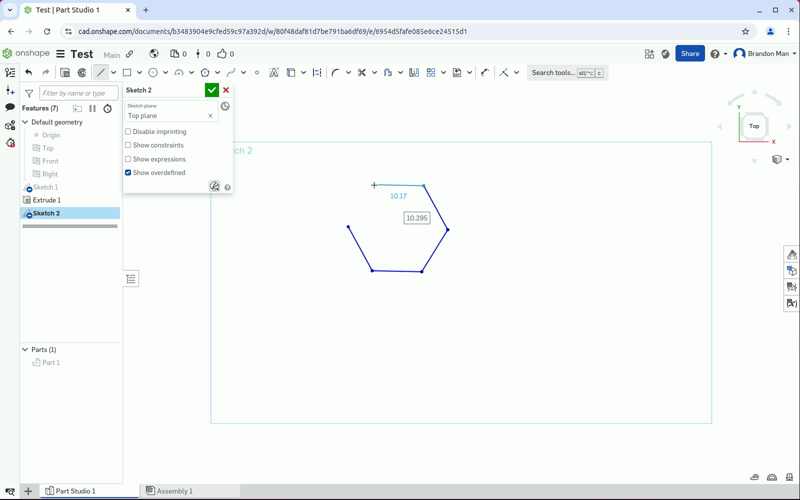
mouse_move(404, 184)
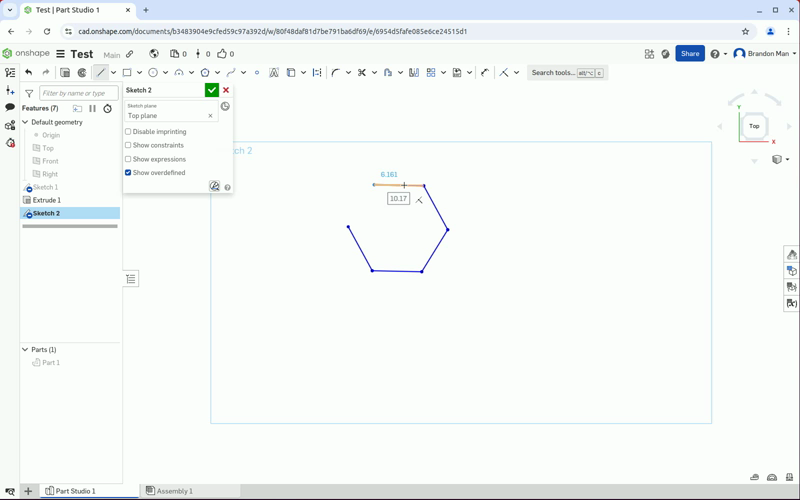
key_down(shift)
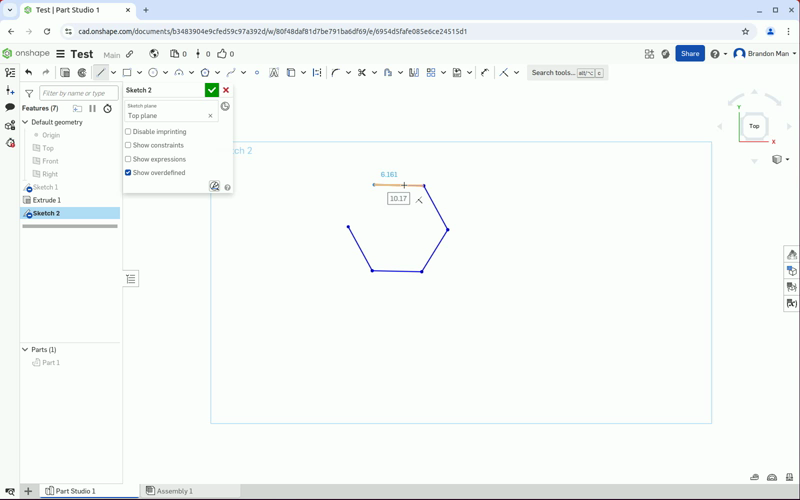
mouse_move(348, 226)
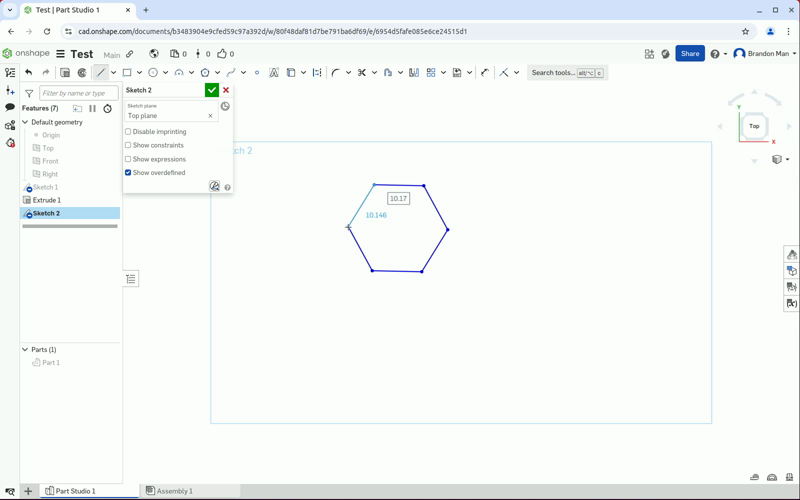
key_up(shift)
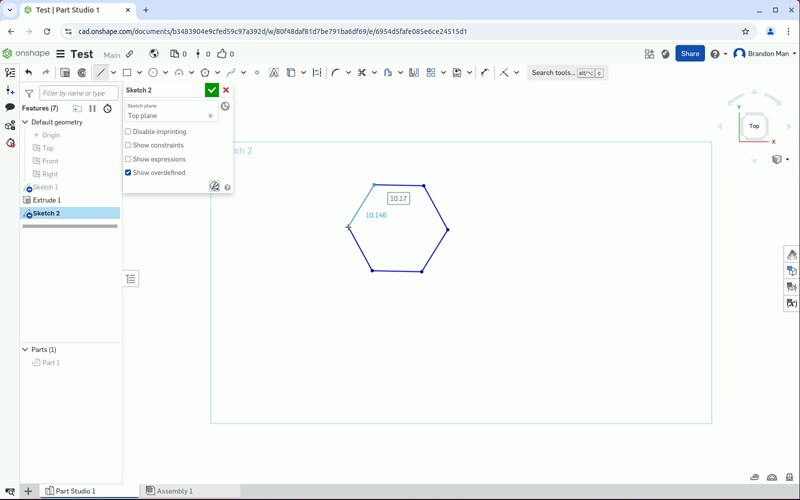
click(348, 226)
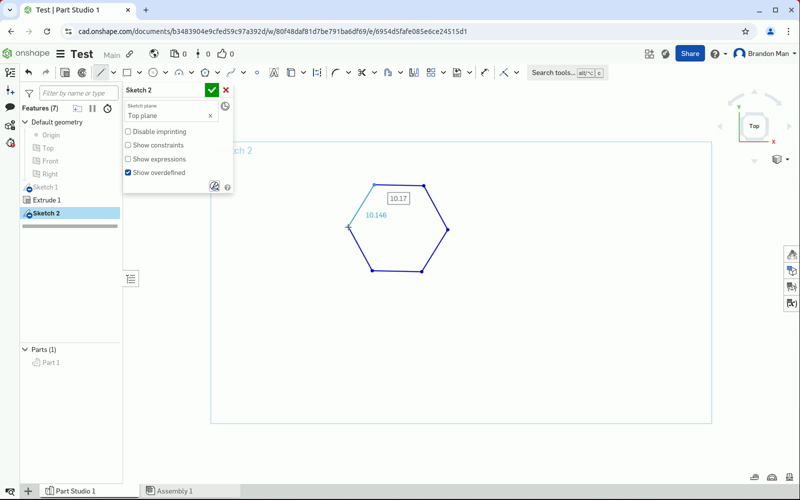
key(esc)
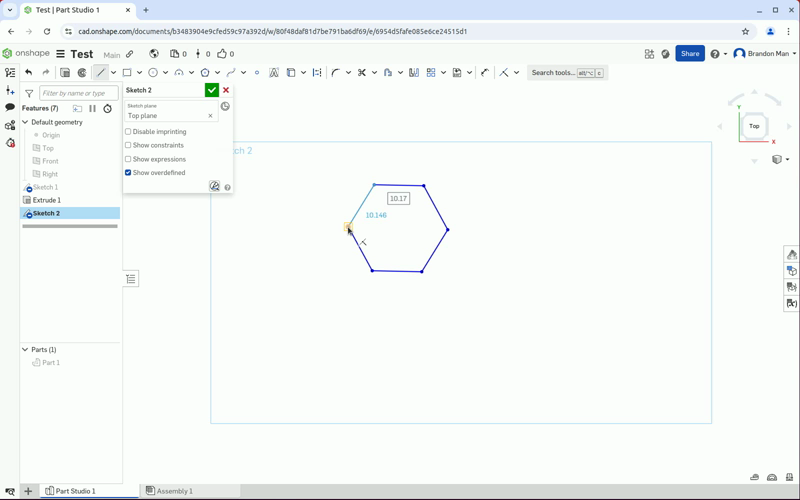
mouse_move(419, 224)
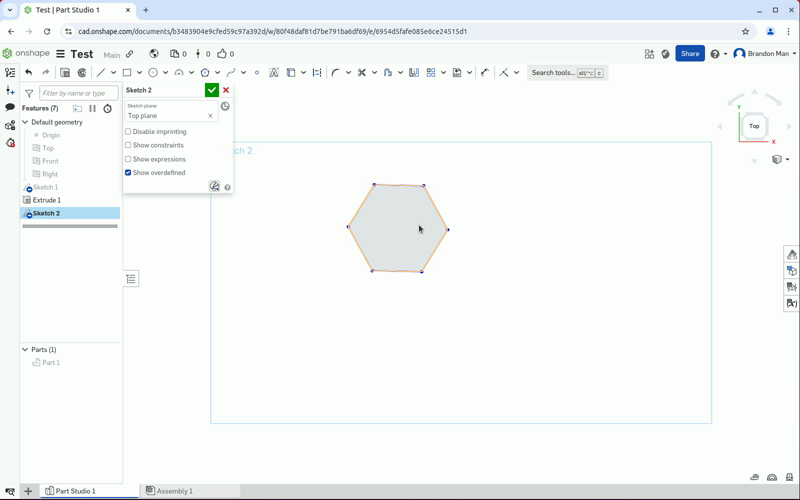
click(419, 224)
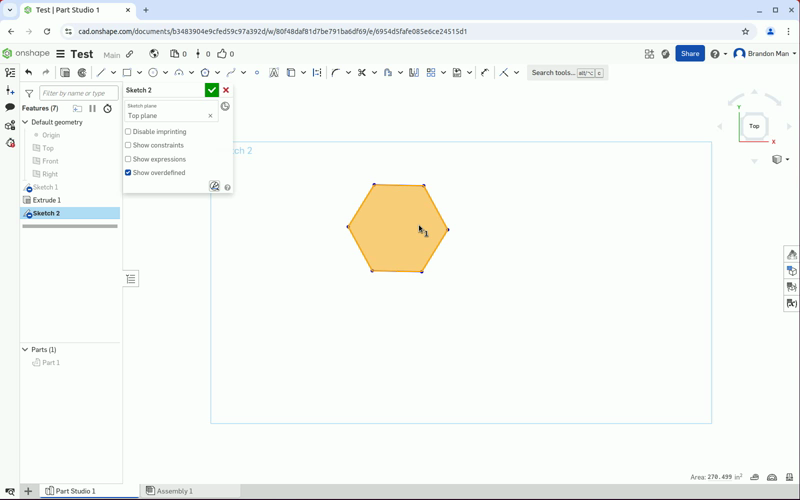
mouse_move(73, 352)
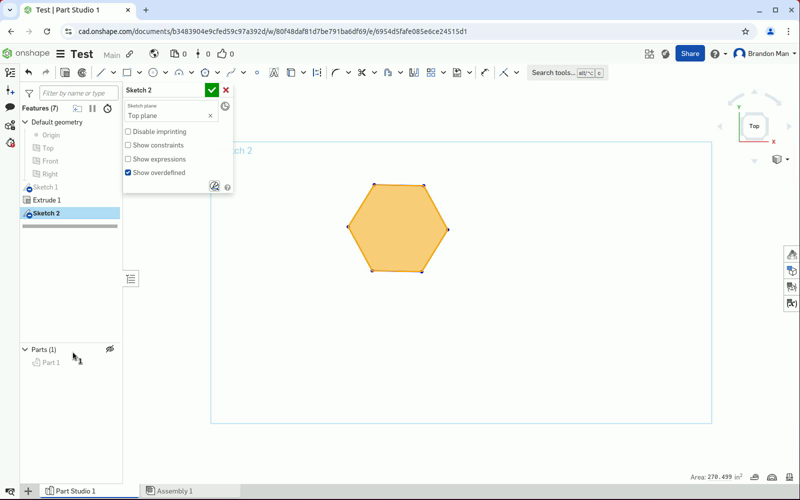
key(shift+y)
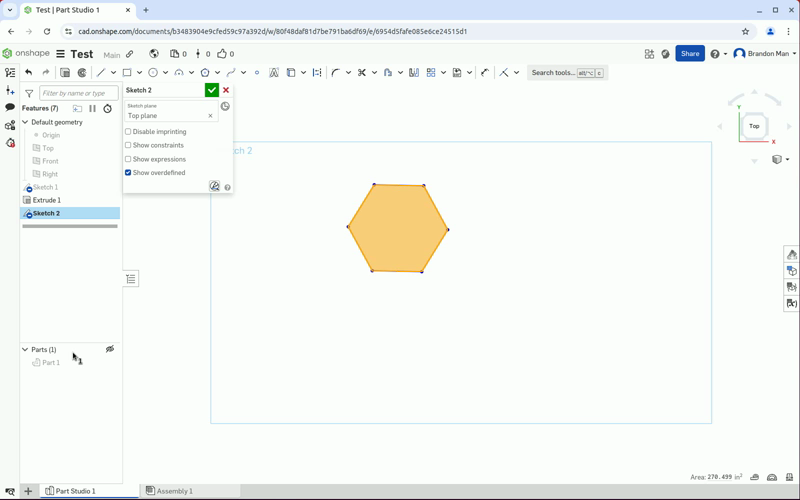
key(shift+e)
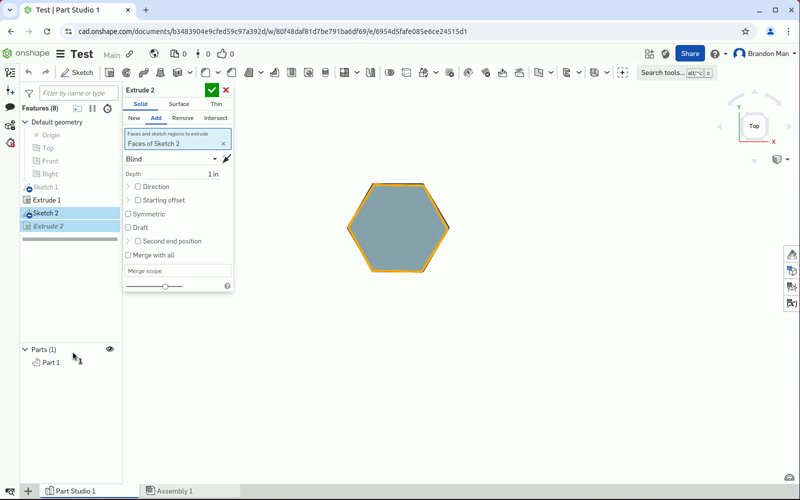
mouse_move(143, 106)
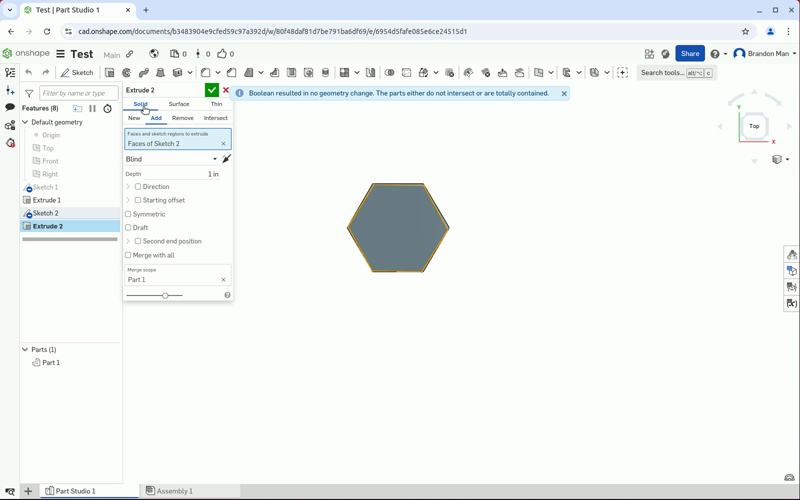
click(143, 106)
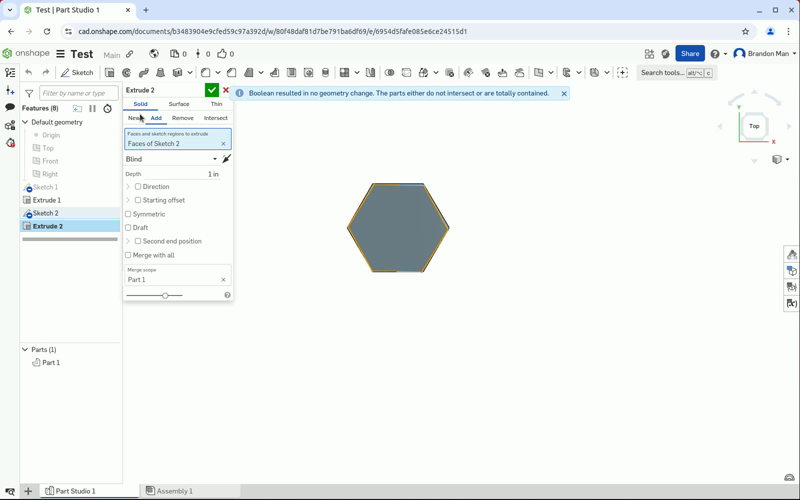
mouse_move(137, 120)
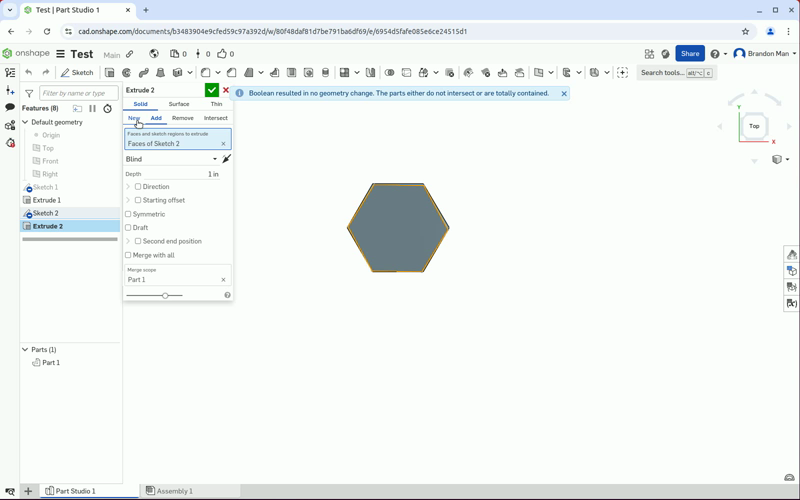
click(137, 120)
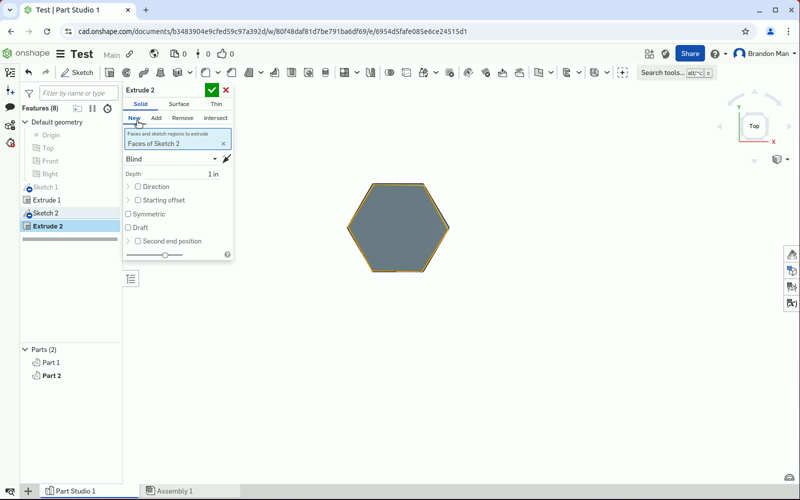
key(tab, 4)
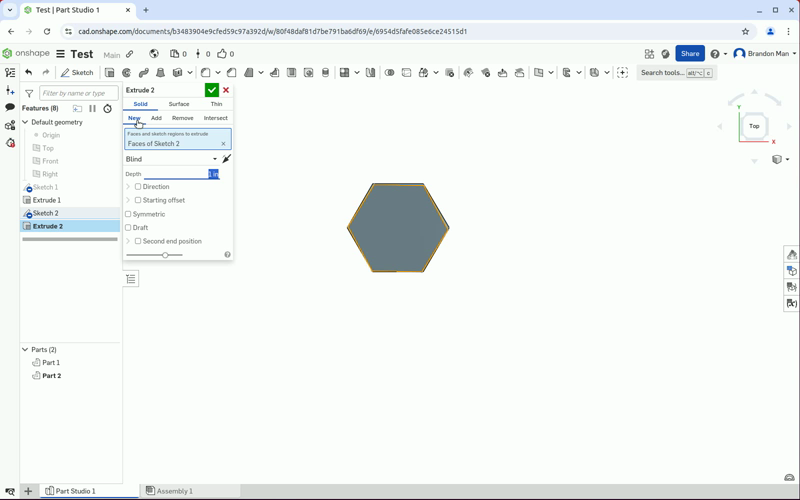
text(5.055)
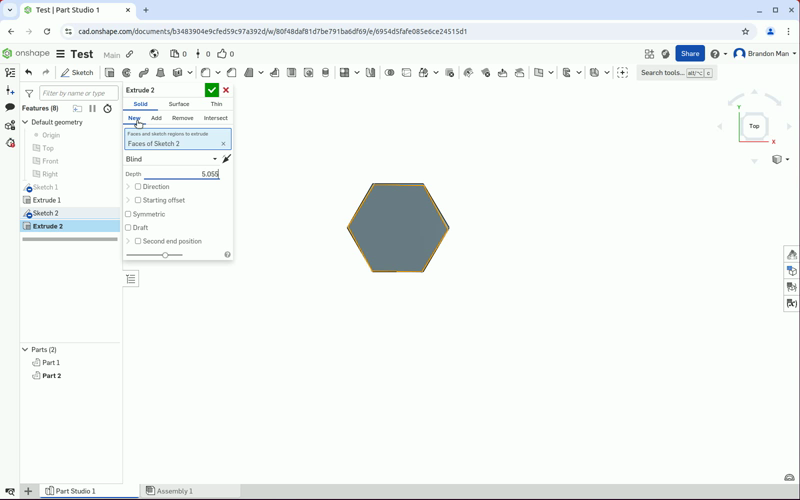
key(enter)
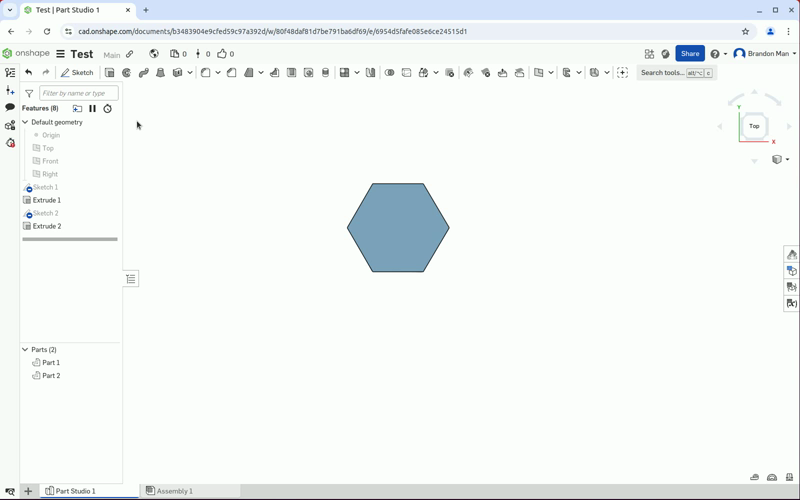
key(shift+h)
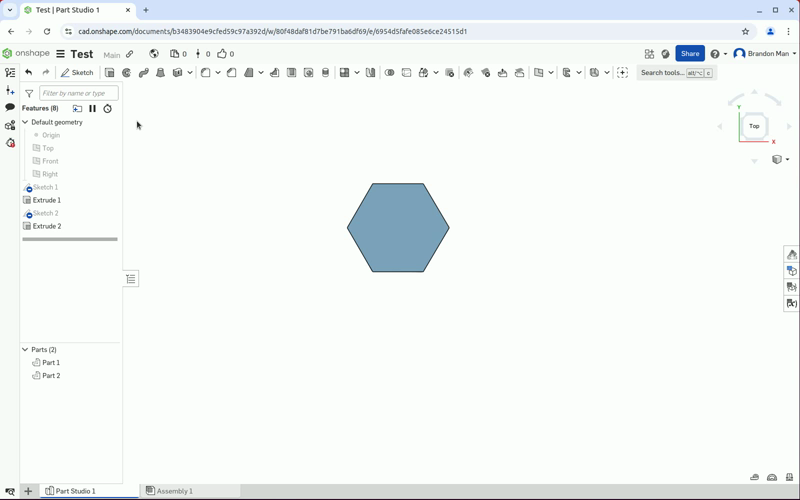
key(shift+h)
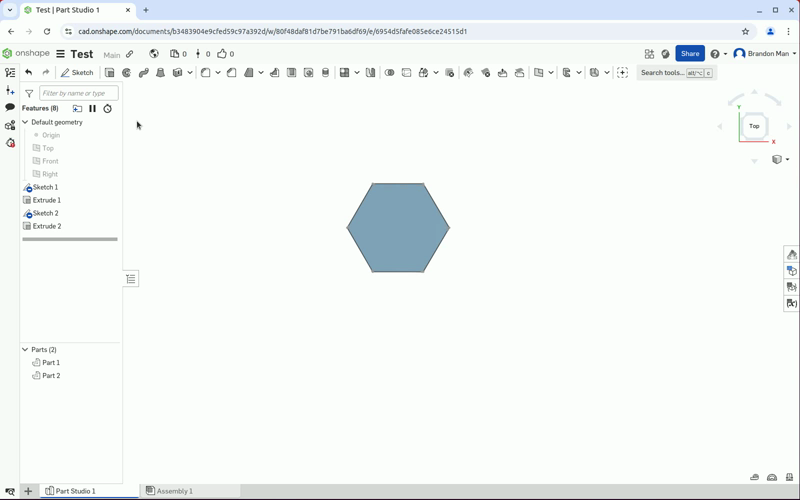
key(shift+7)
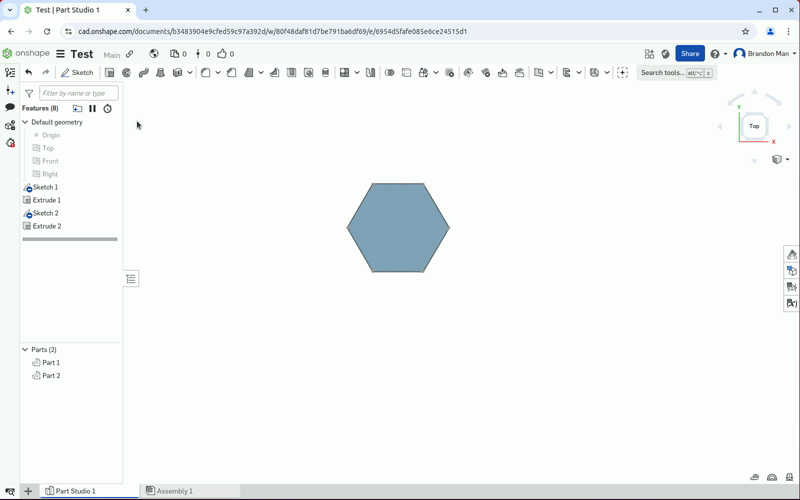
key(up, 3)
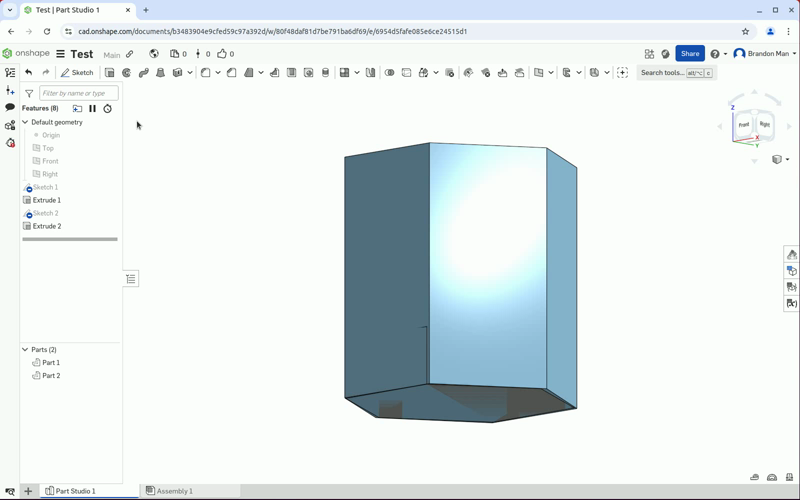
key(left, 3)
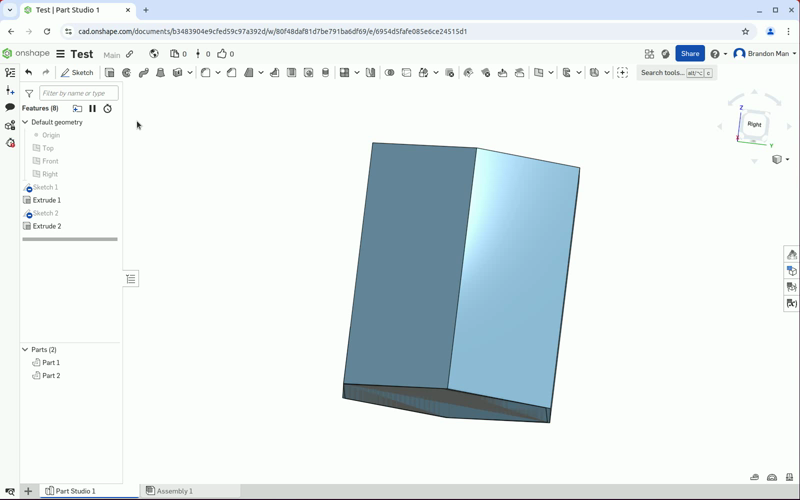
key(right, 3)
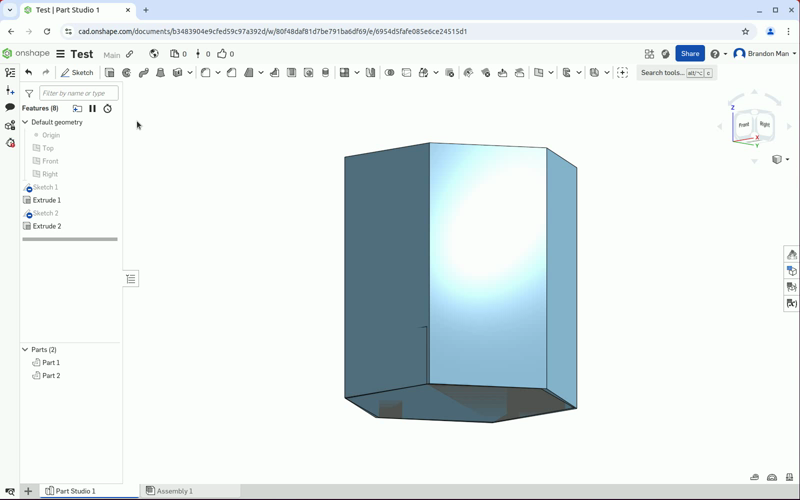
key(down, 3)
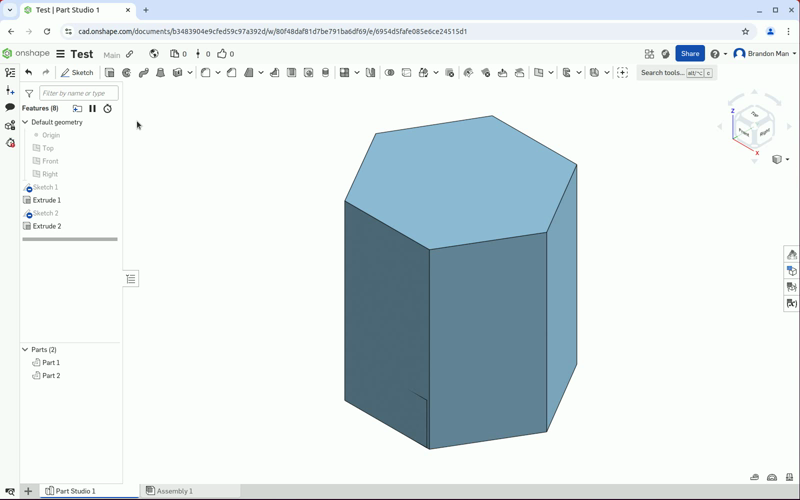
mouse_move(73, 189)
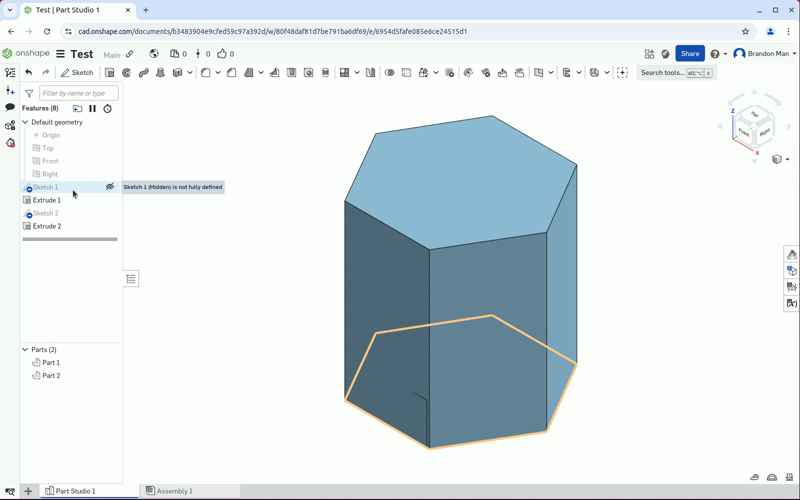
click(73, 189)